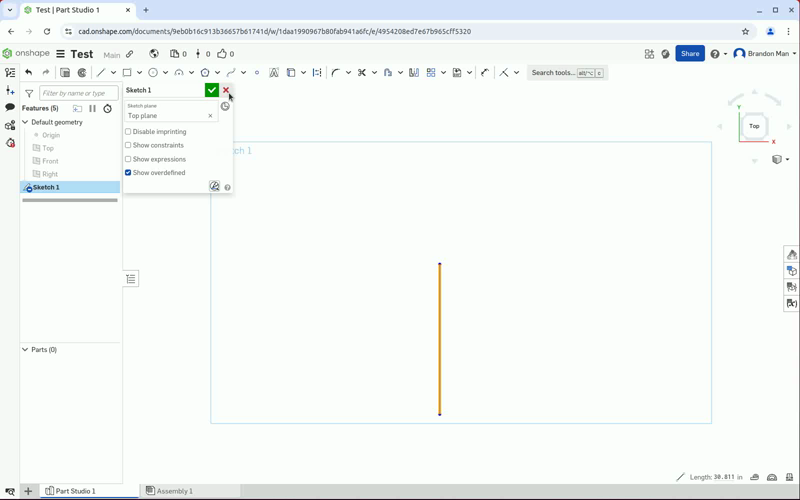
key(shift+h)
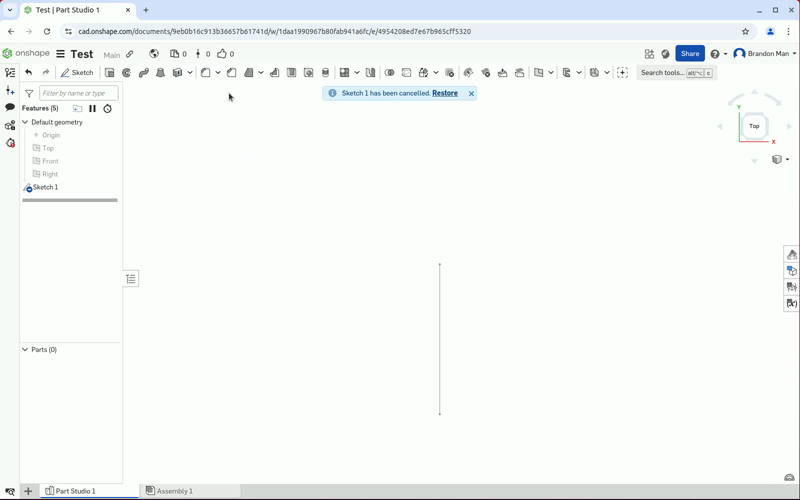
key(shift+s)
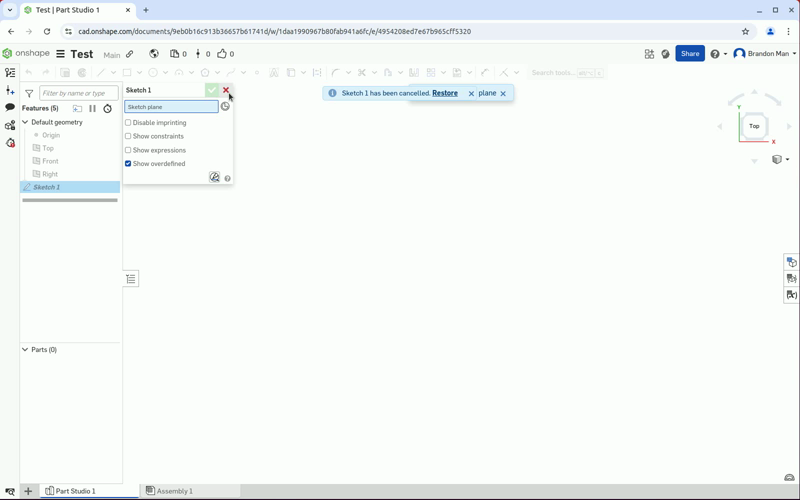
mouse_move(73, 150)
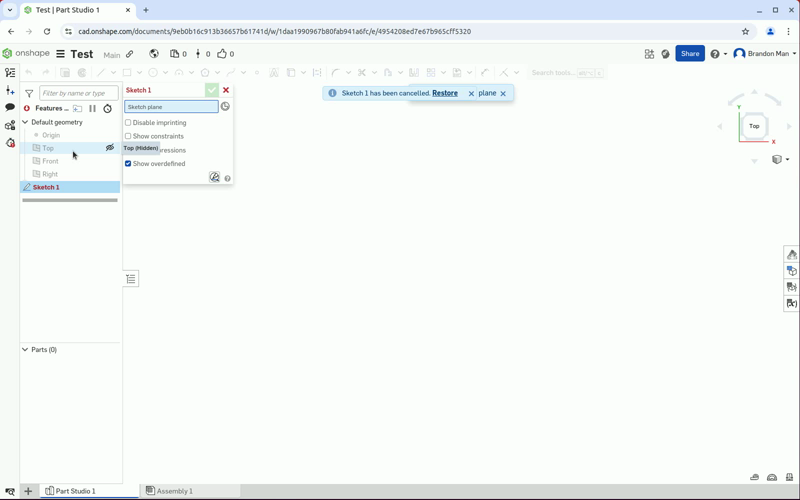
click(73, 150)
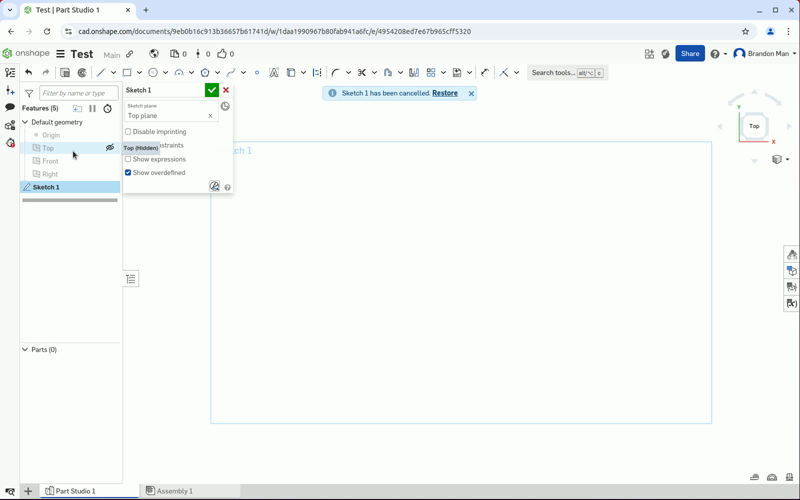
mouse_move(73, 352)
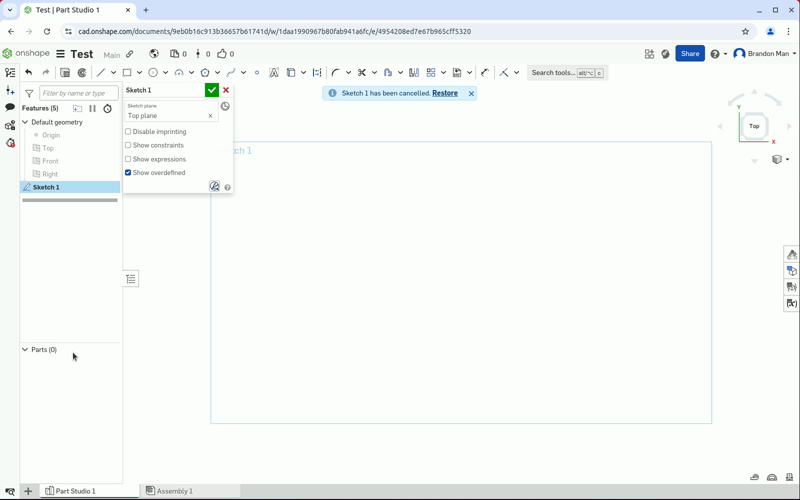
key(y)
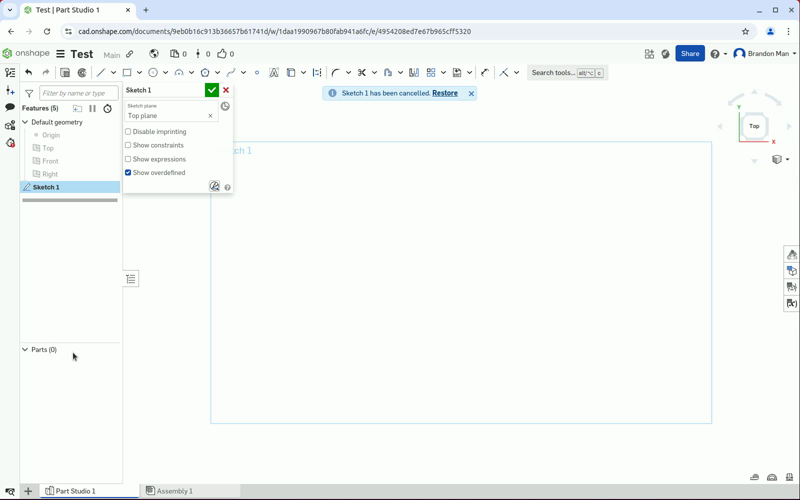
key(l)
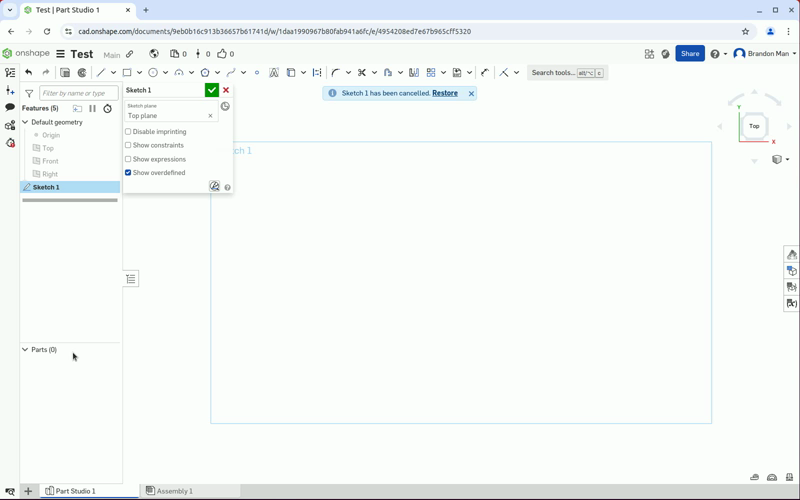
key_down(shift)
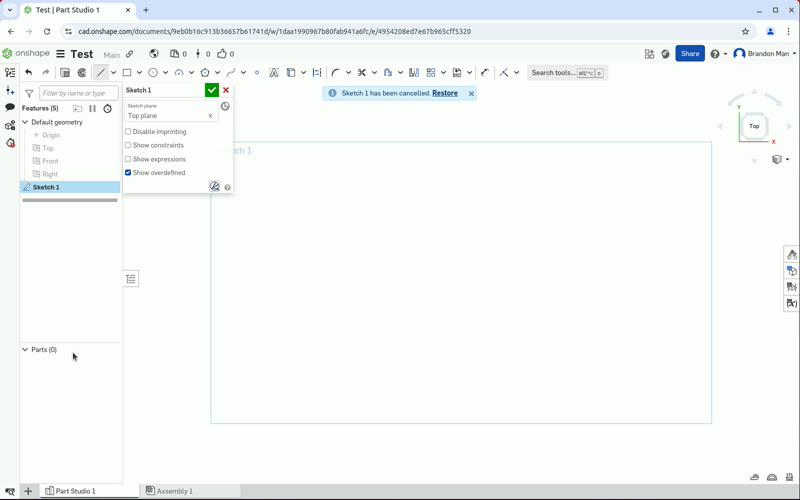
mouse_move(380, 348)
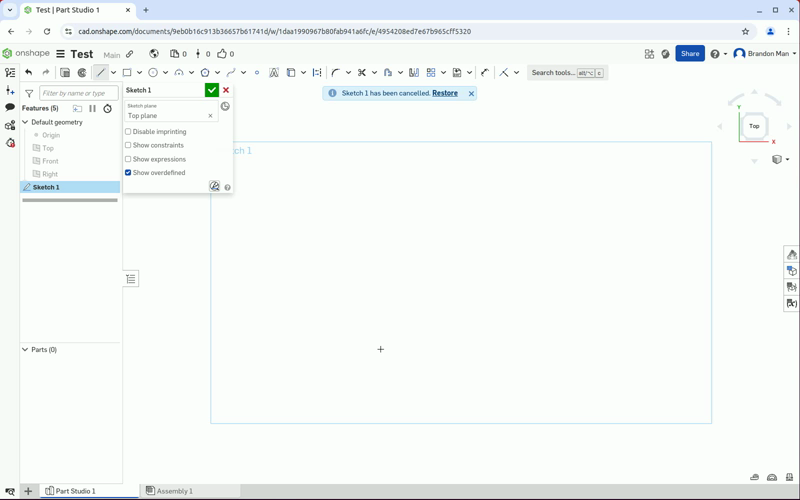
click(380, 348)
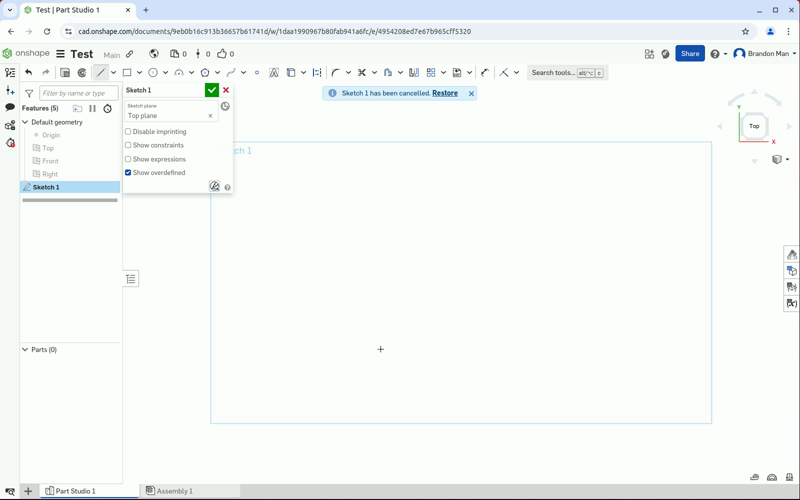
key_up(shift)
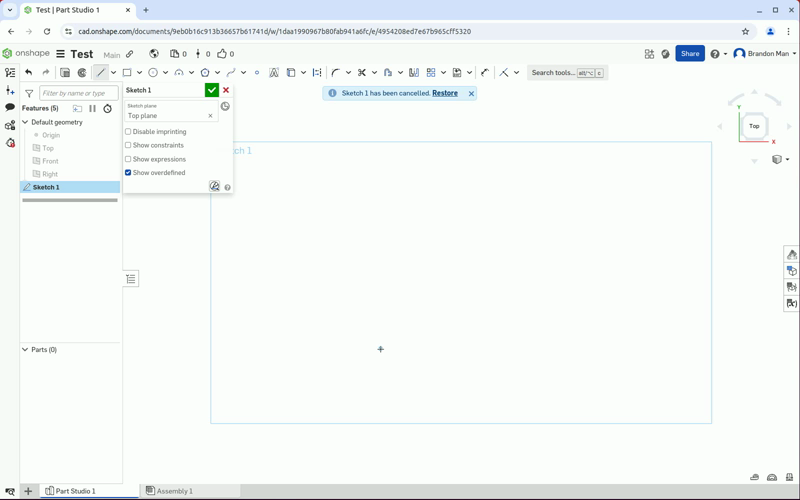
key_down(shift)
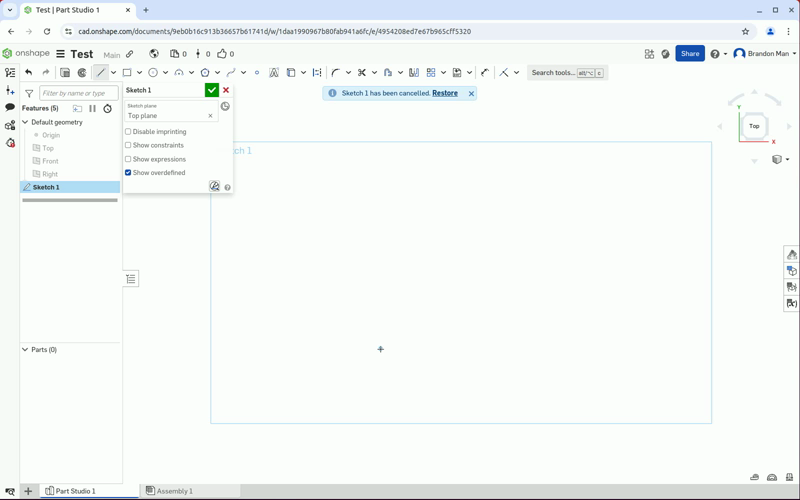
mouse_move(410, 348)
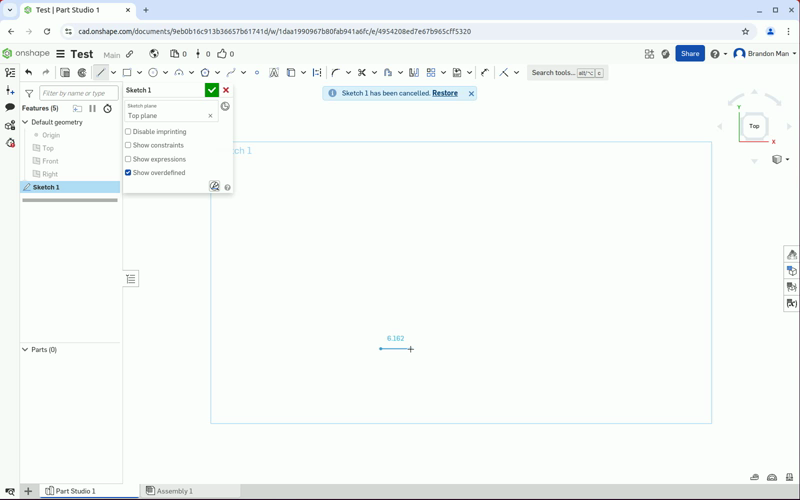
mouse_move(408, 395)
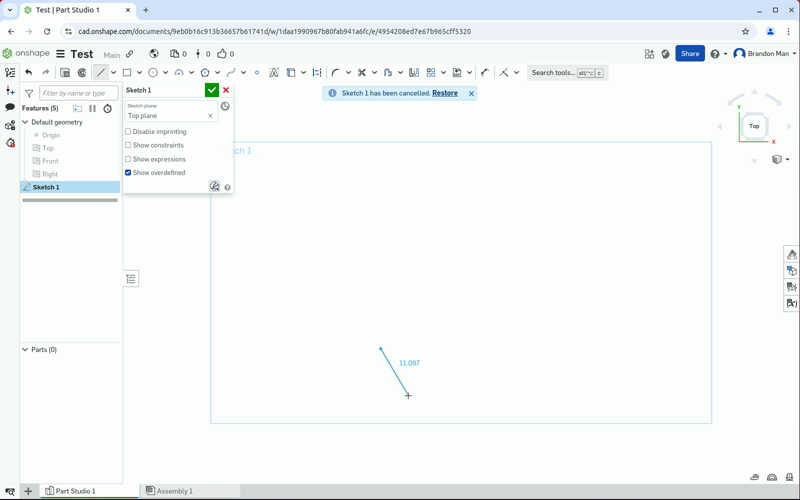
click(408, 395)
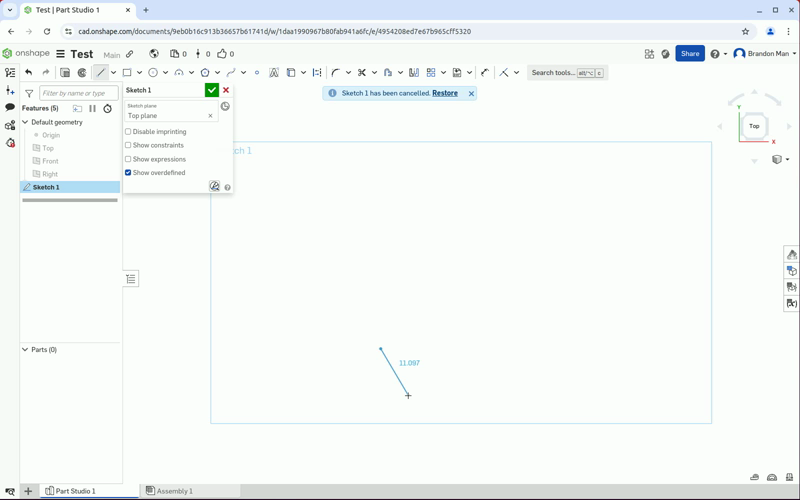
key_up(shift)
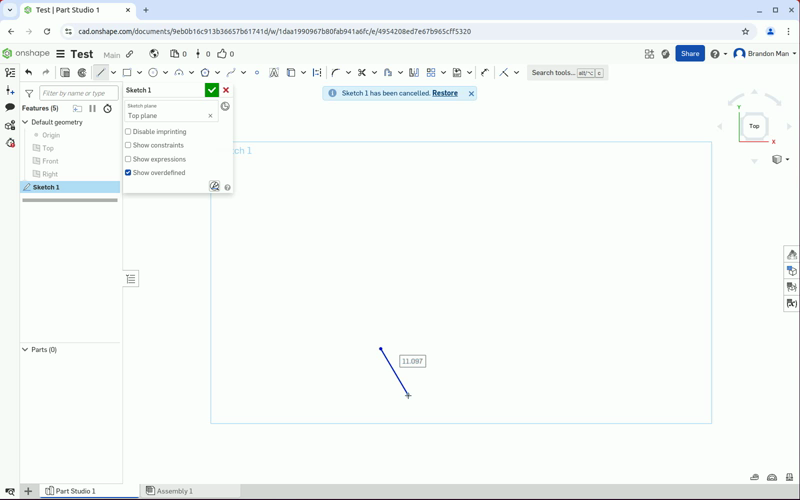
key_down(shift)
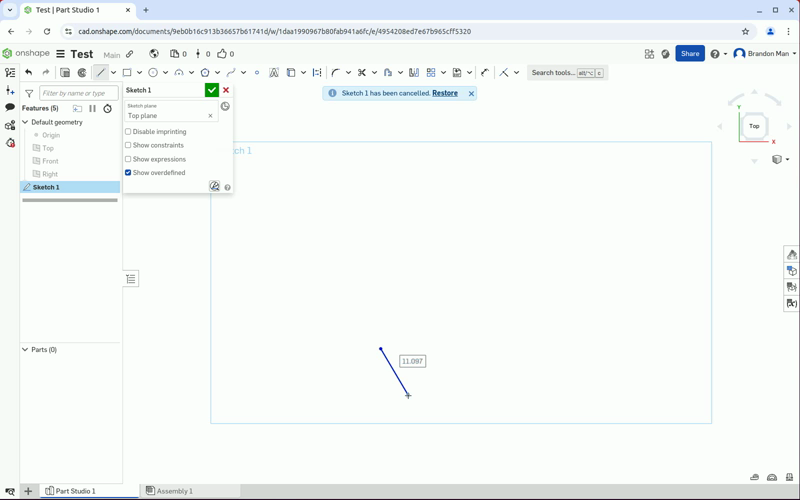
mouse_move(438, 395)
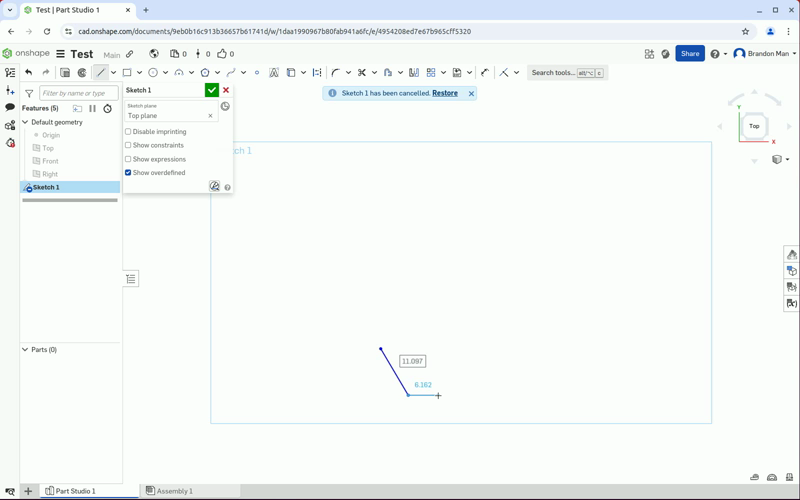
mouse_move(461, 395)
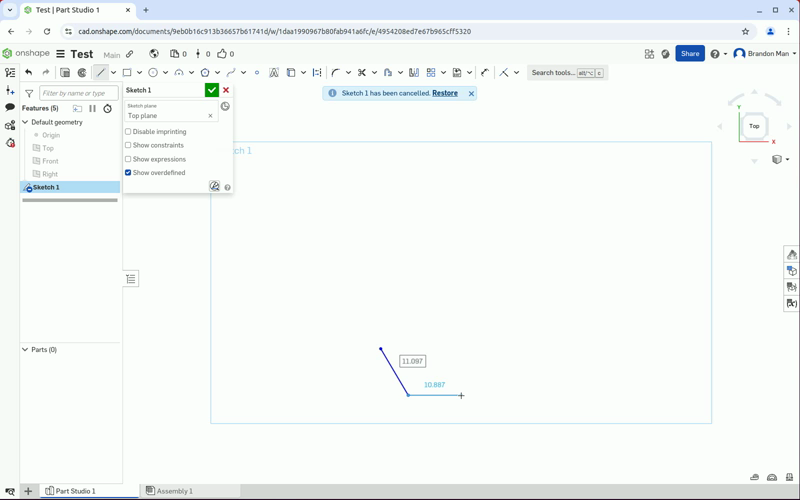
click(461, 395)
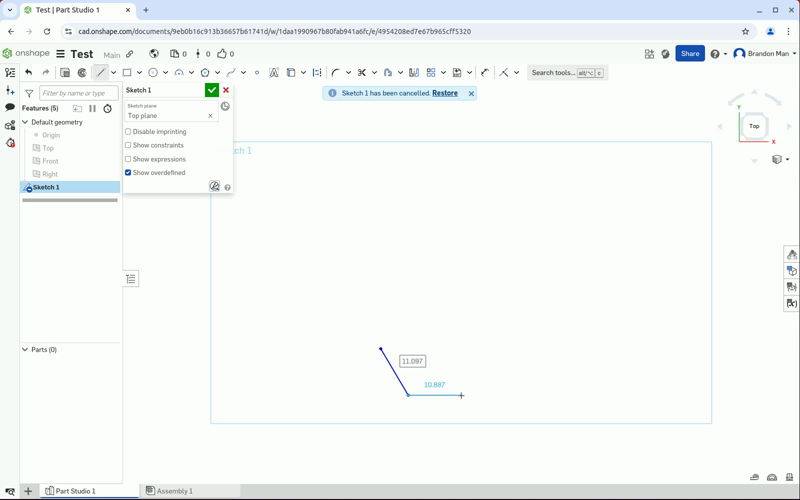
key_up(shift)
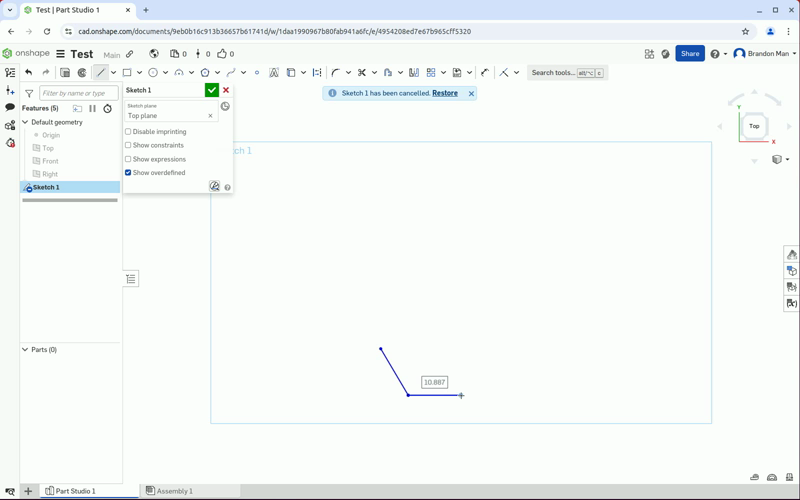
key_down(shift)
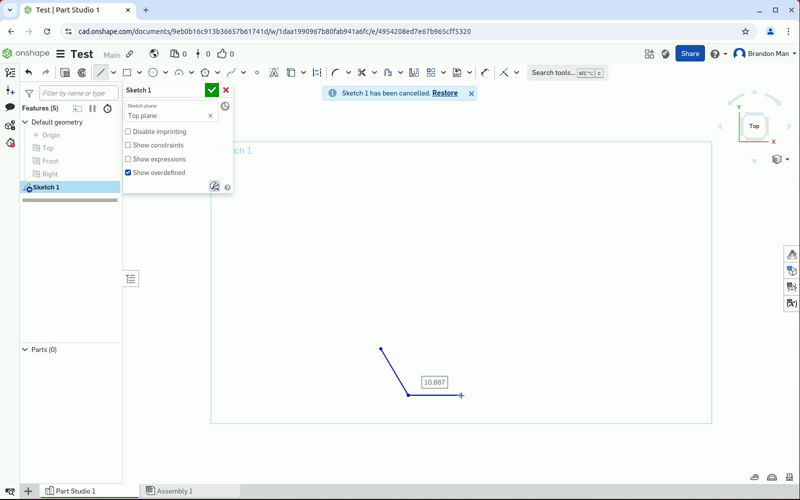
mouse_move(491, 395)
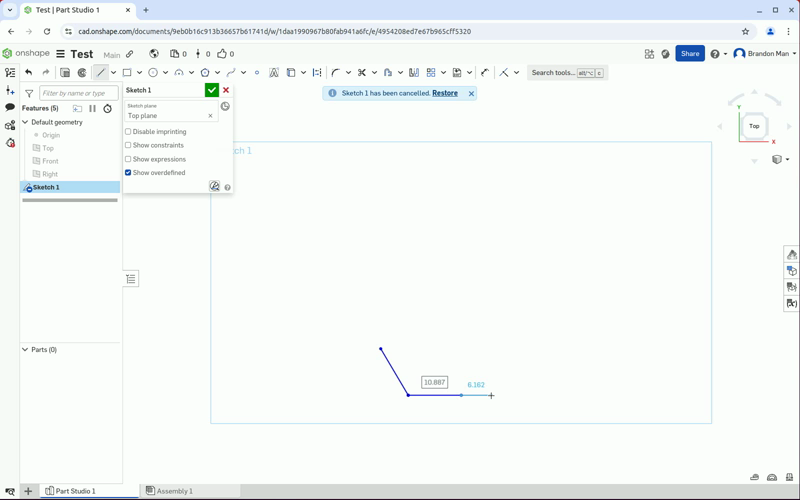
mouse_move(461, 358)
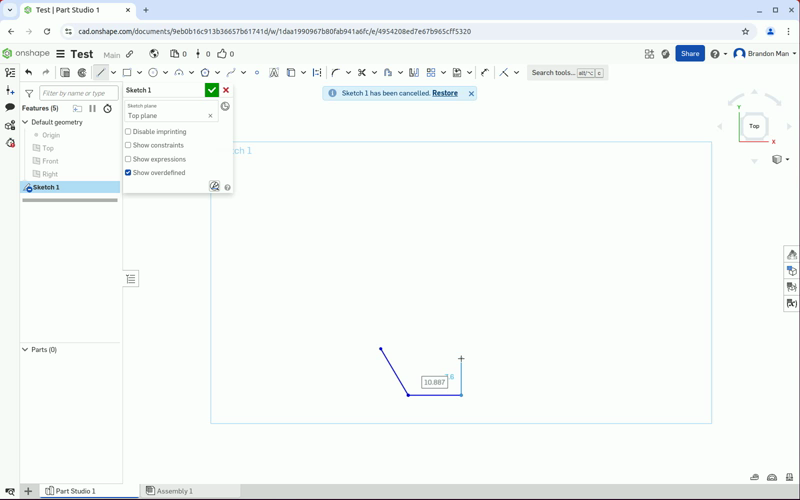
click(461, 358)
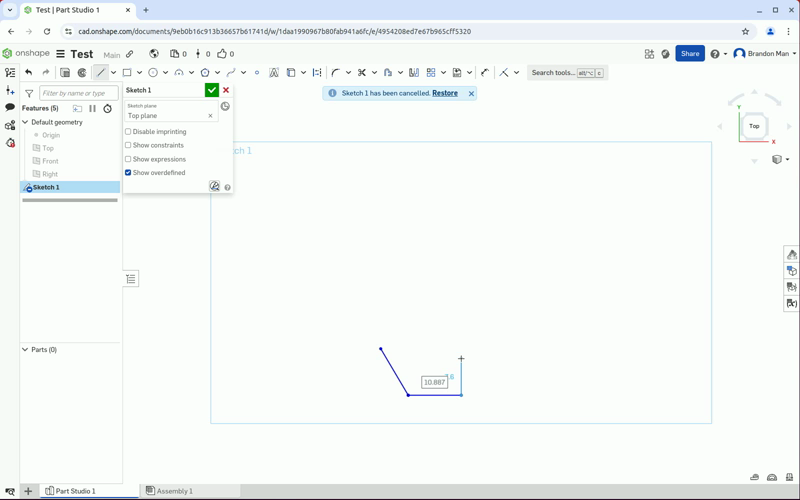
key_up(shift)
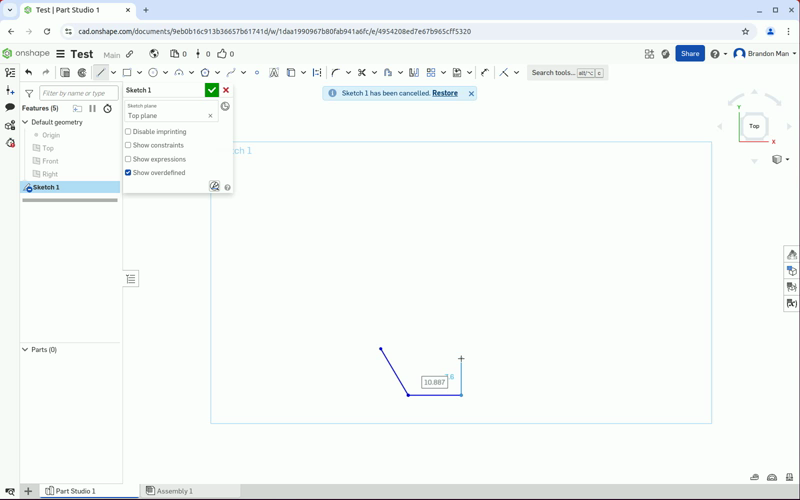
key(esc)
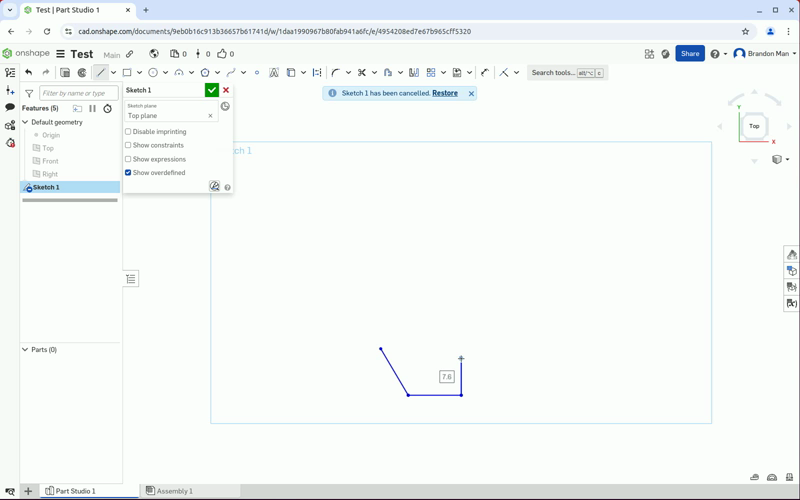
key(a)
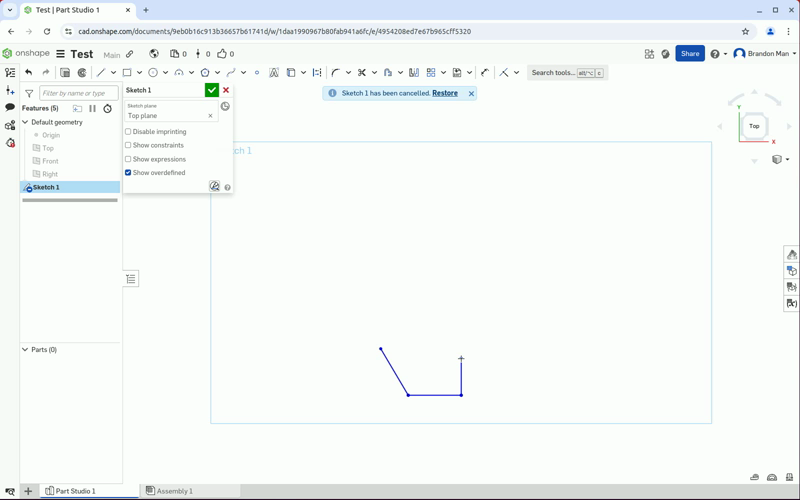
mouse_move(461, 358)
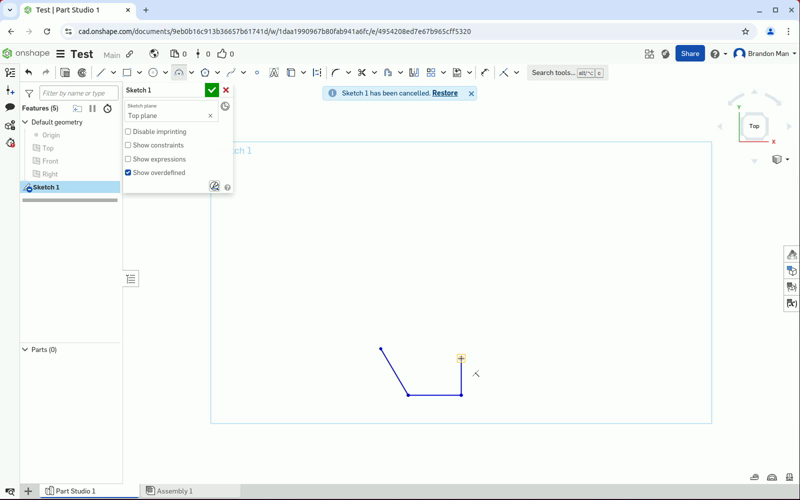
click(461, 358)
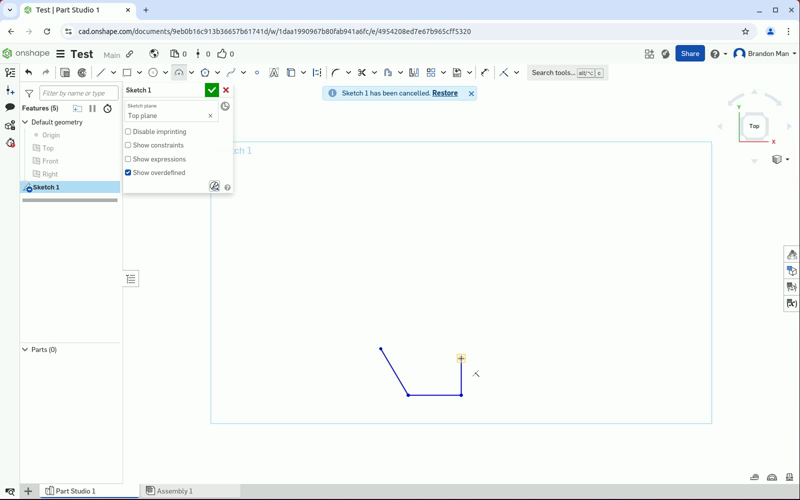
key_down(shift)
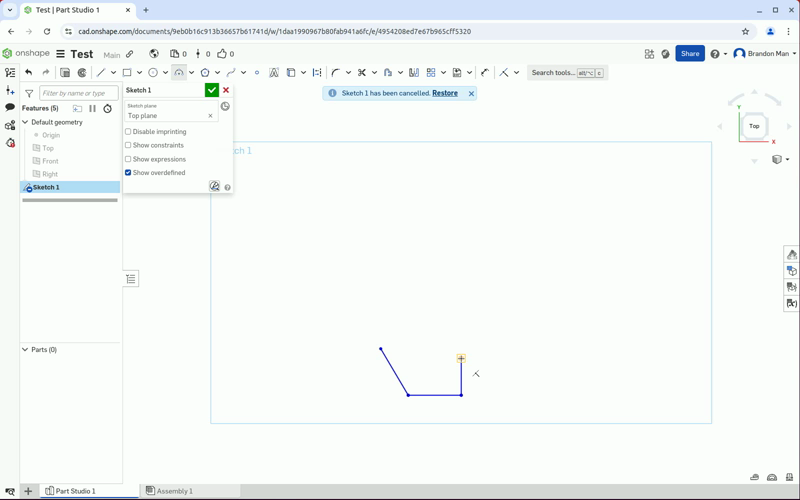
mouse_move(461, 252)
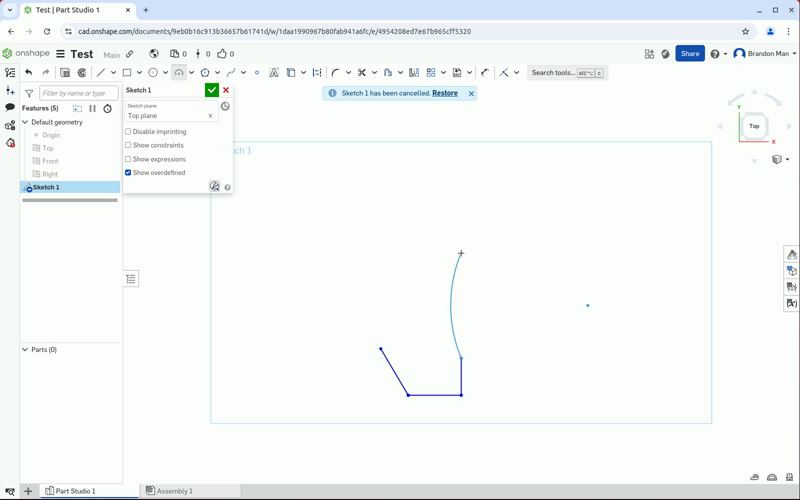
click(461, 252)
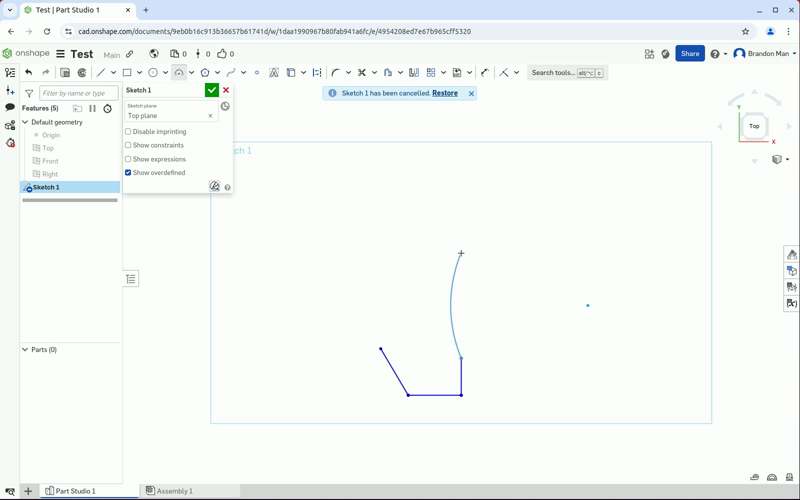
mouse_move(408, 305)
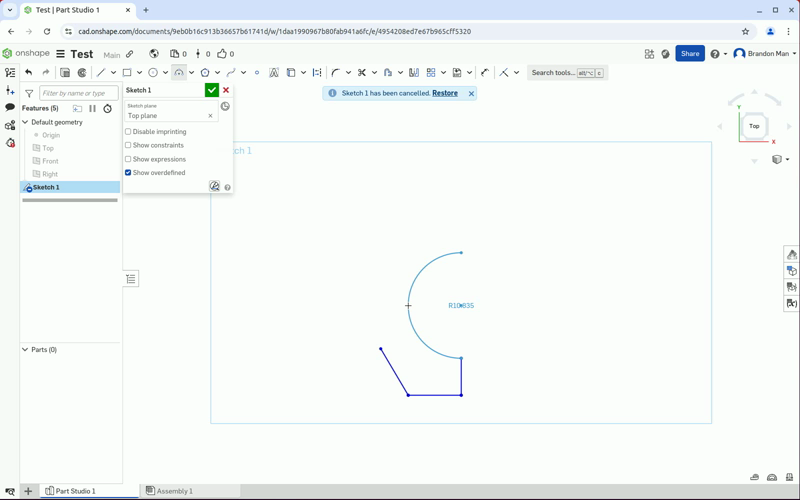
click(408, 305)
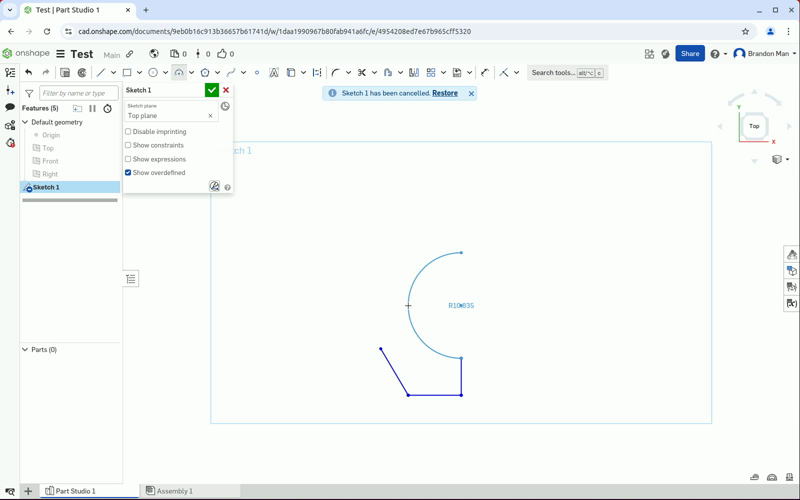
key_up(shift)
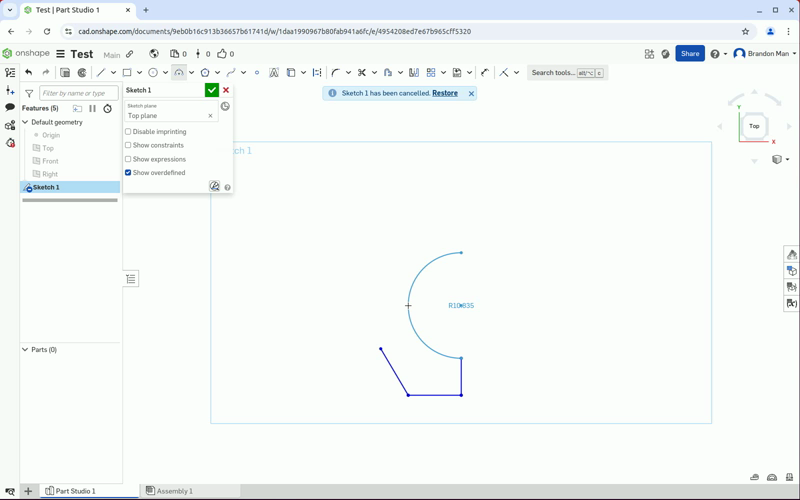
key(esc)
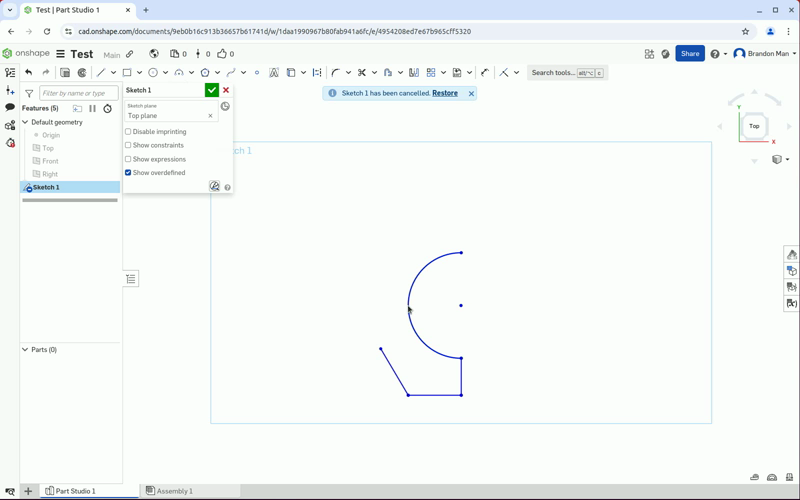
key(l)
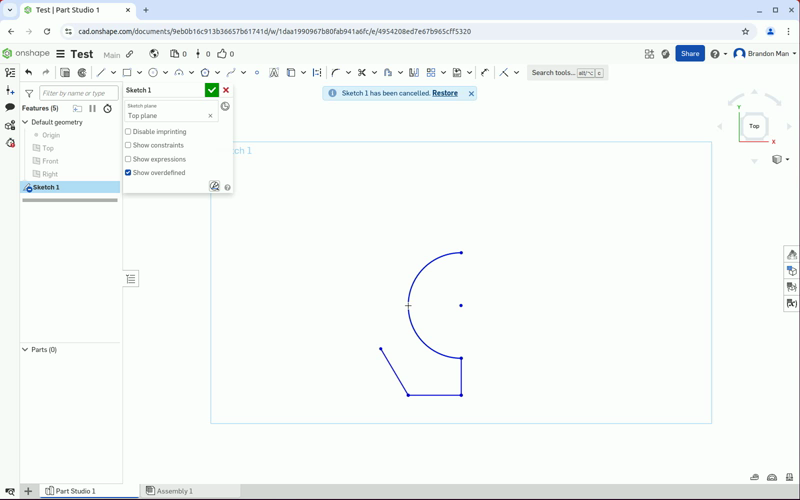
mouse_move(461, 252)
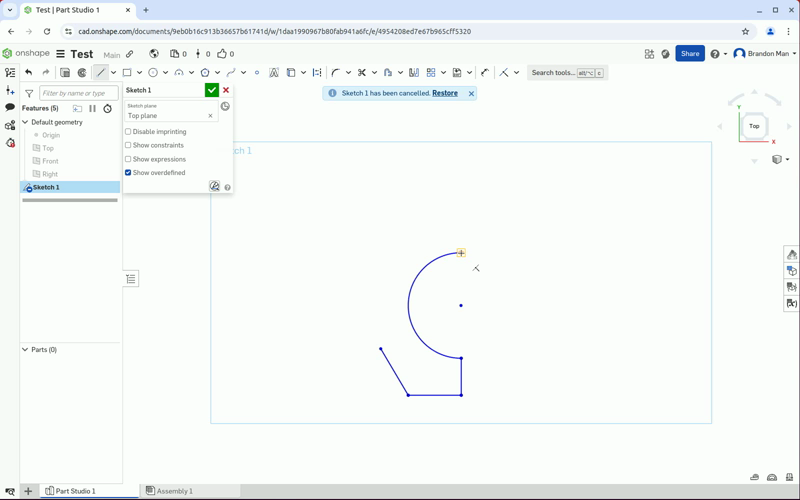
click(461, 252)
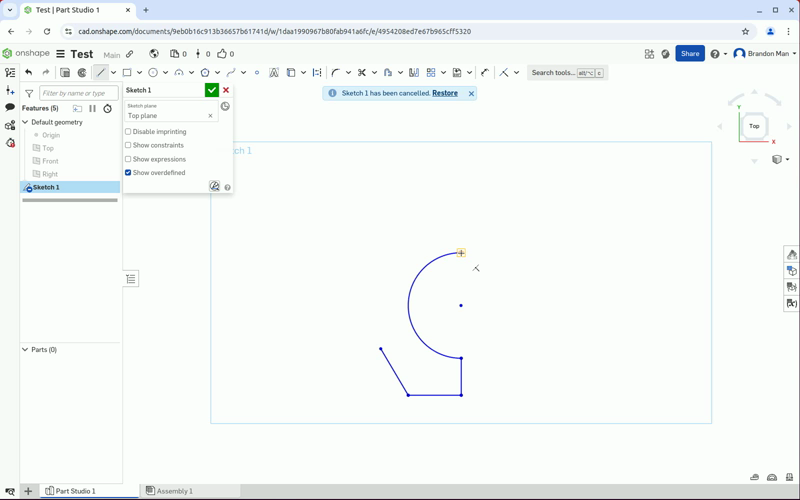
key_down(shift)
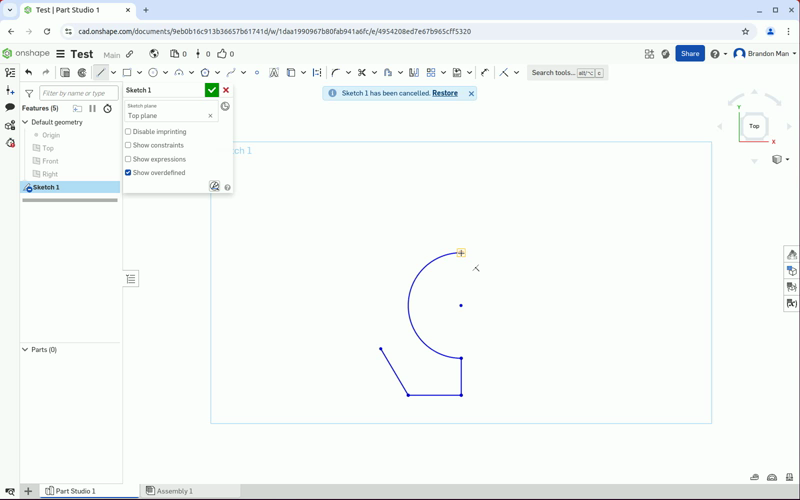
mouse_move(491, 252)
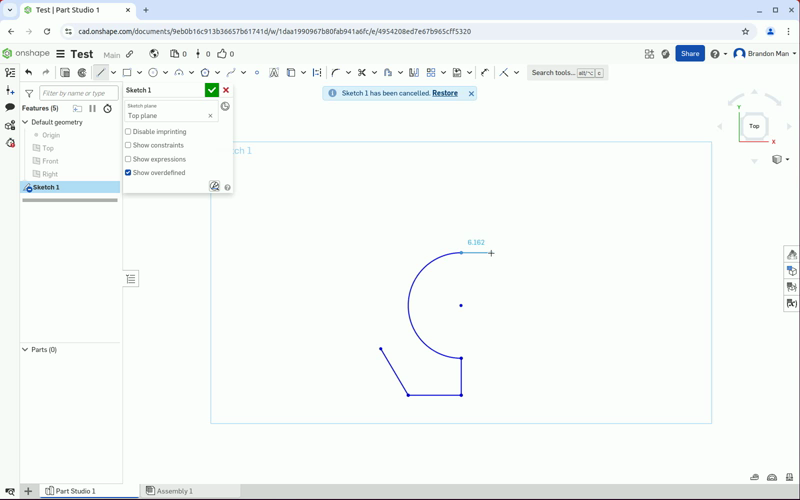
mouse_move(461, 196)
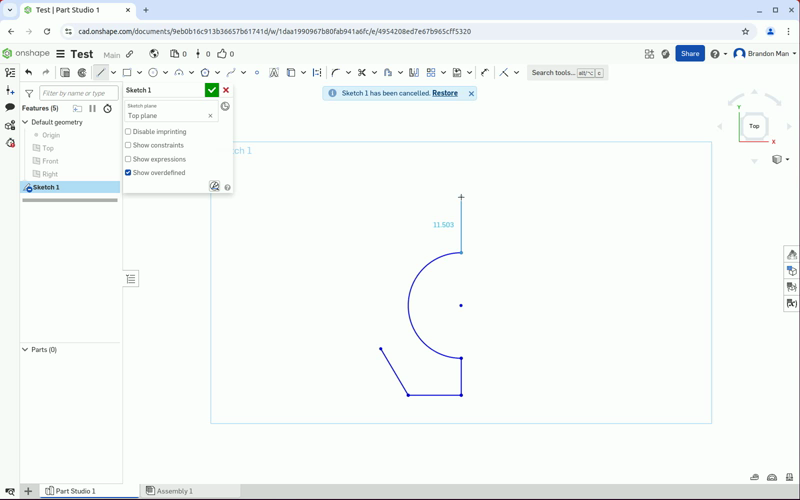
click(461, 196)
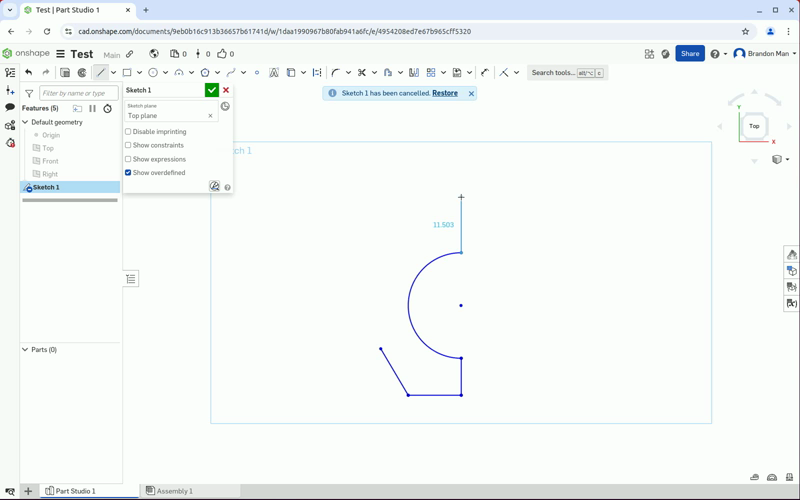
key_up(shift)
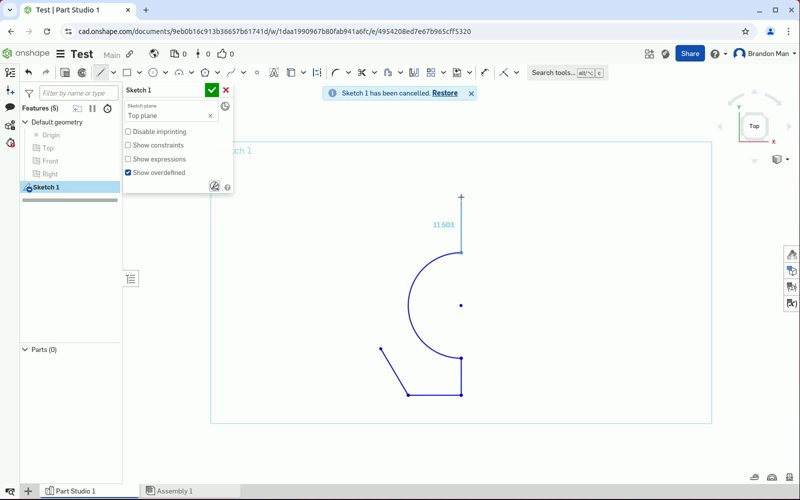
key_down(shift)
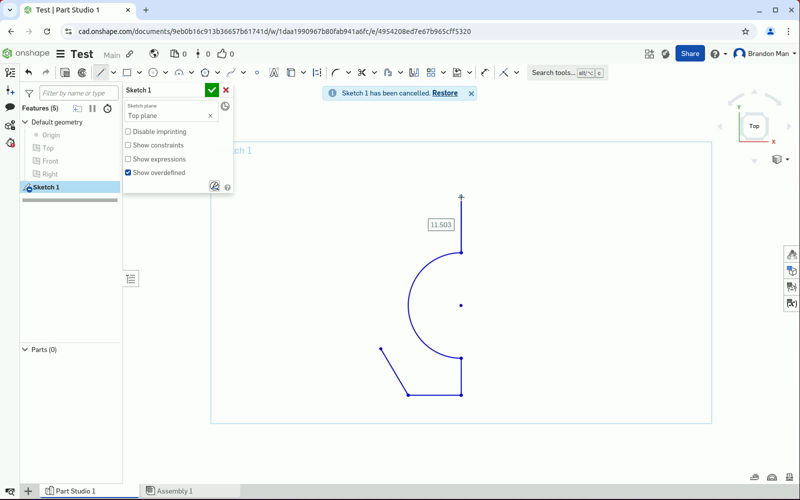
mouse_move(380, 196)
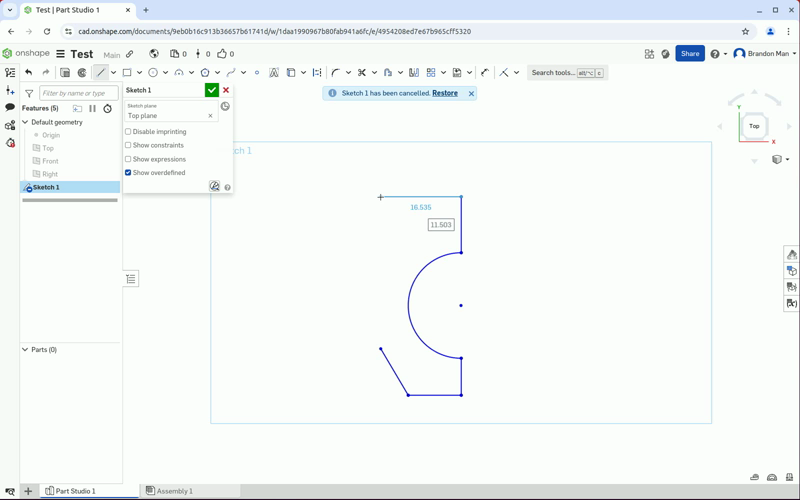
click(380, 196)
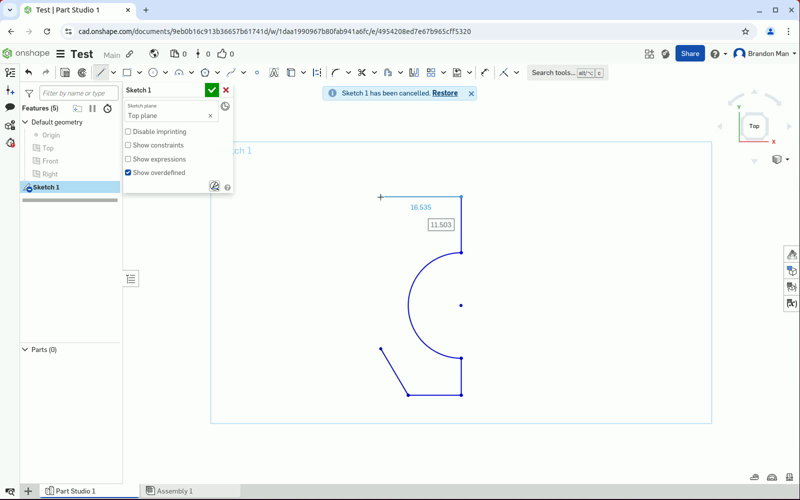
key_up(shift)
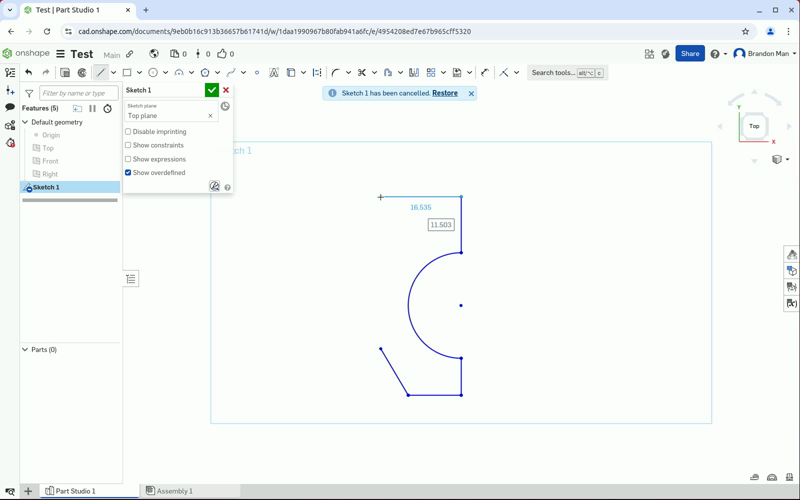
key_down(shift)
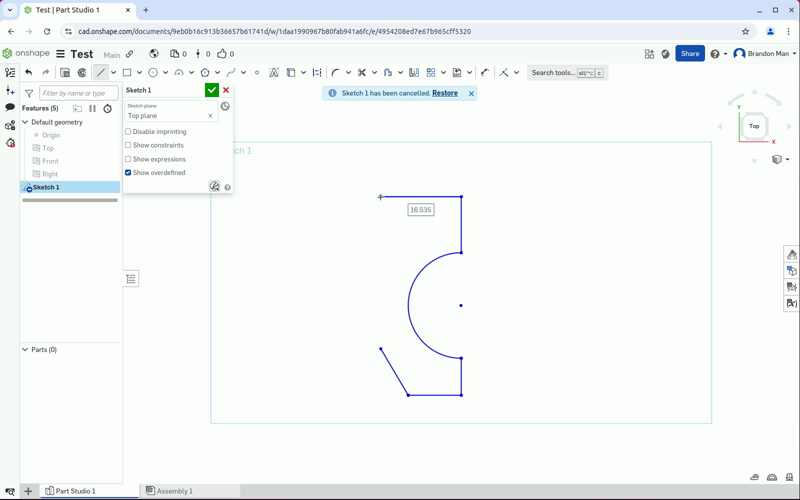
mouse_move(380, 302)
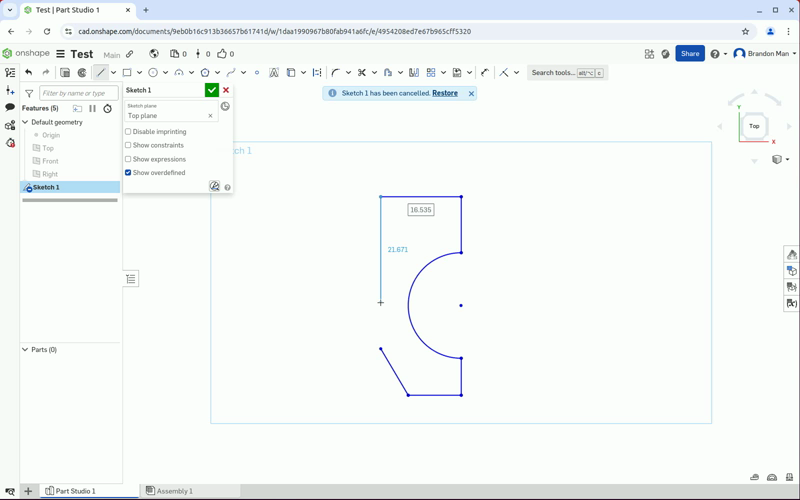
click(380, 302)
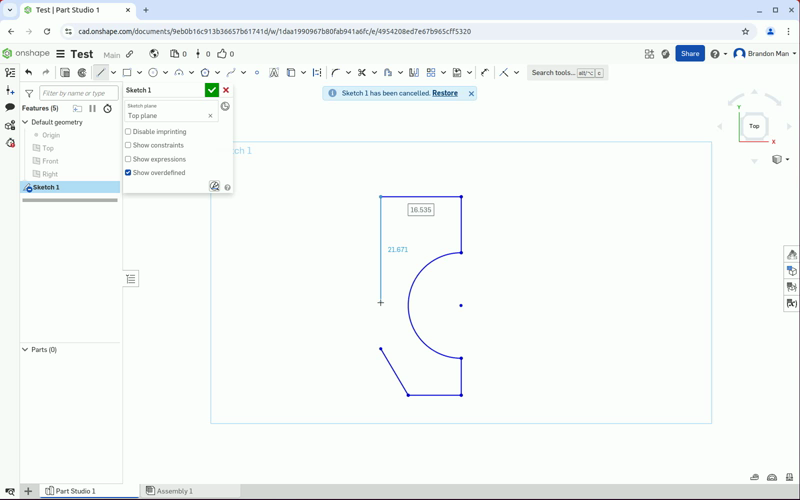
key_up(shift)
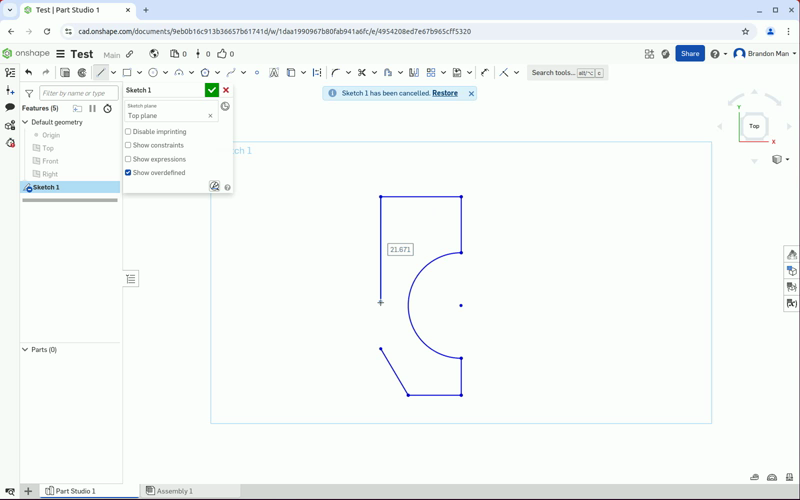
mouse_move(410, 302)
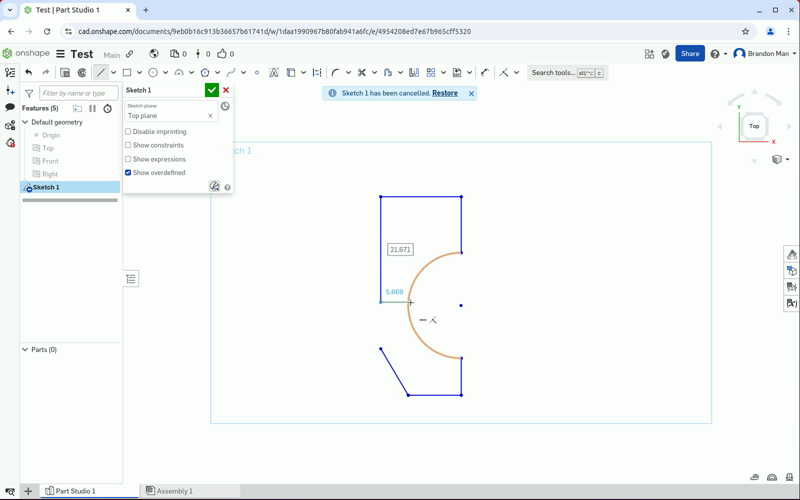
key_down(shift)
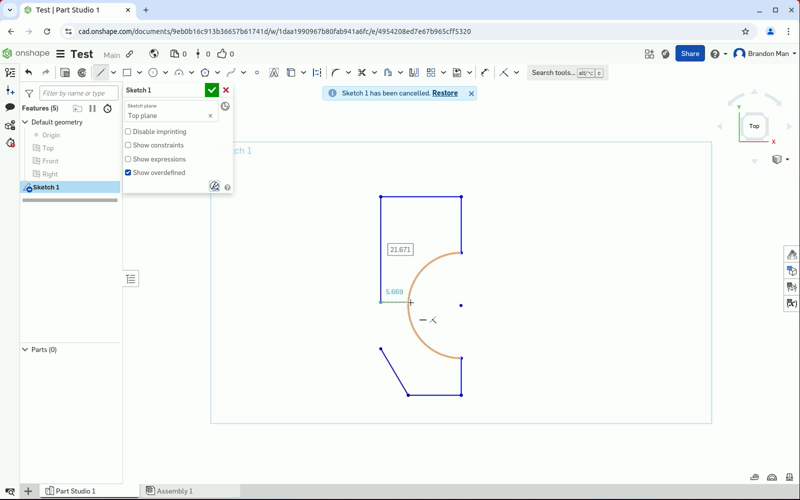
mouse_move(380, 348)
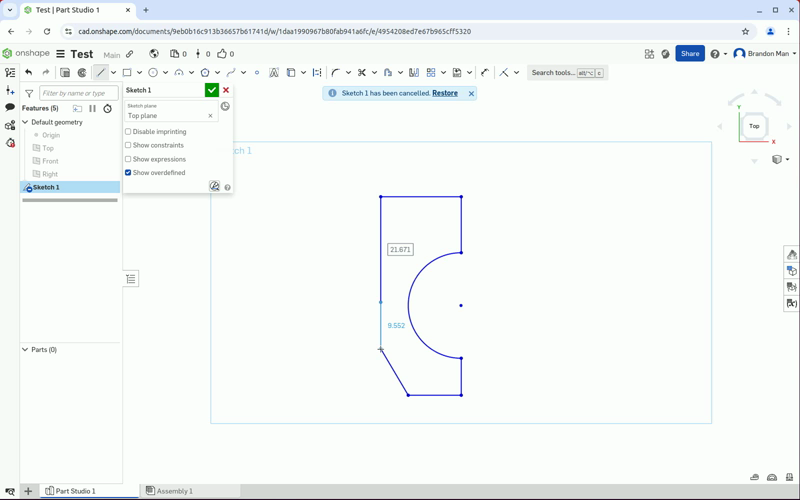
key_up(shift)
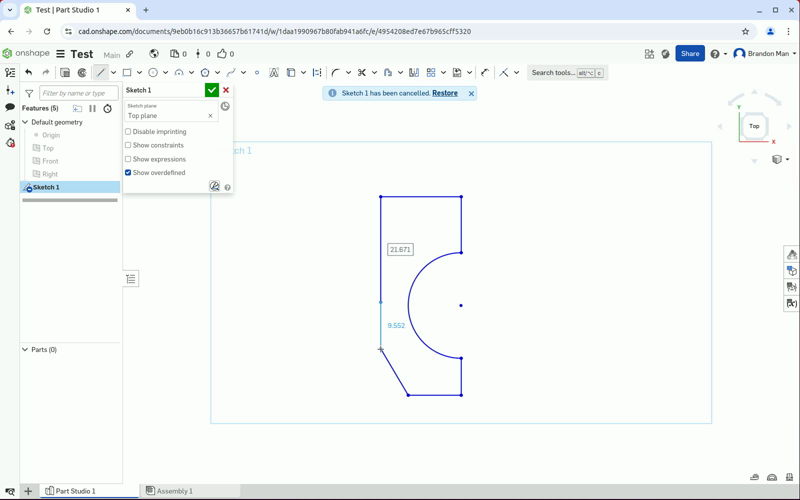
click(380, 348)
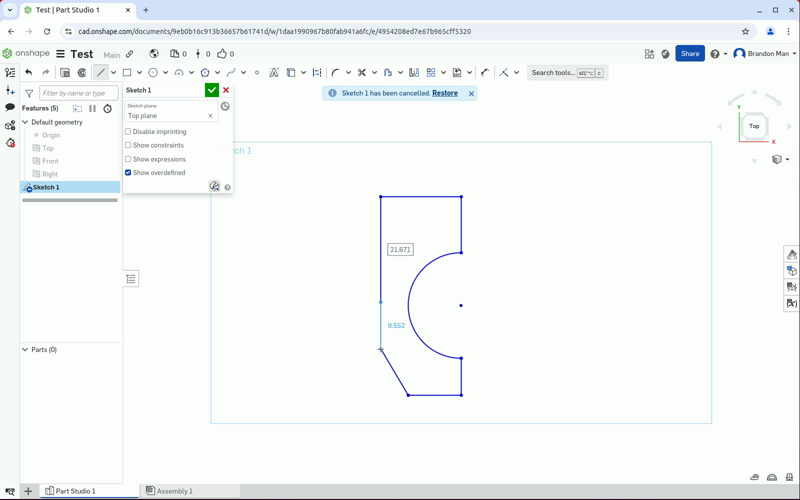
key(esc)
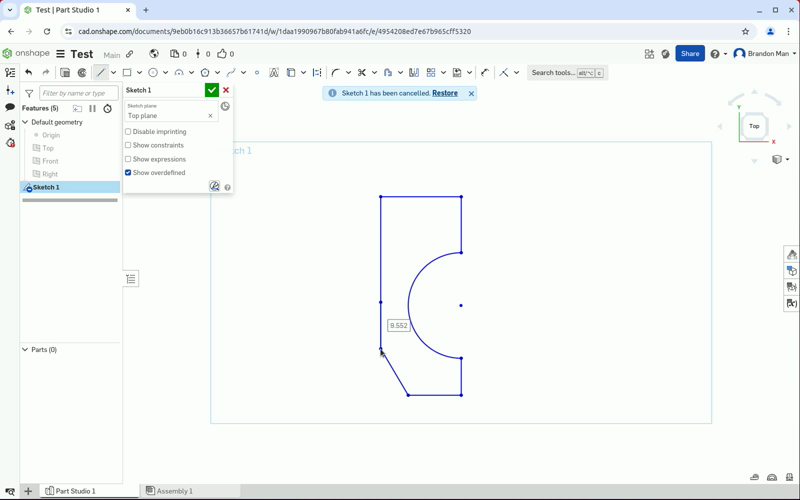
mouse_move(418, 324)
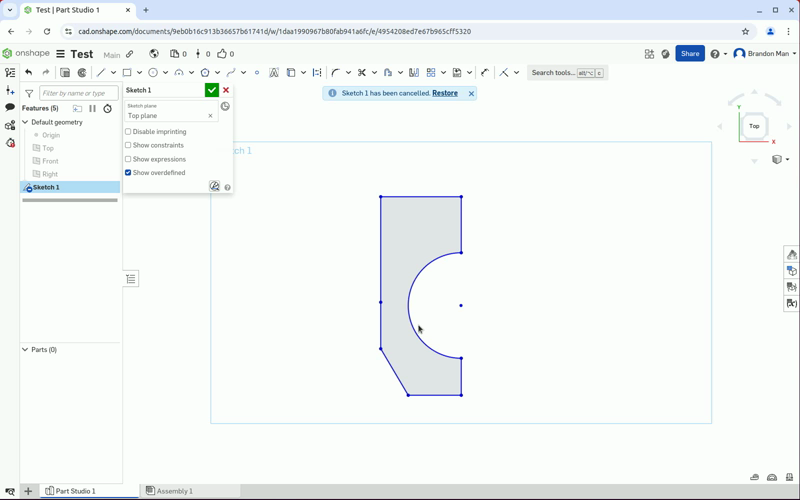
scroll(6)
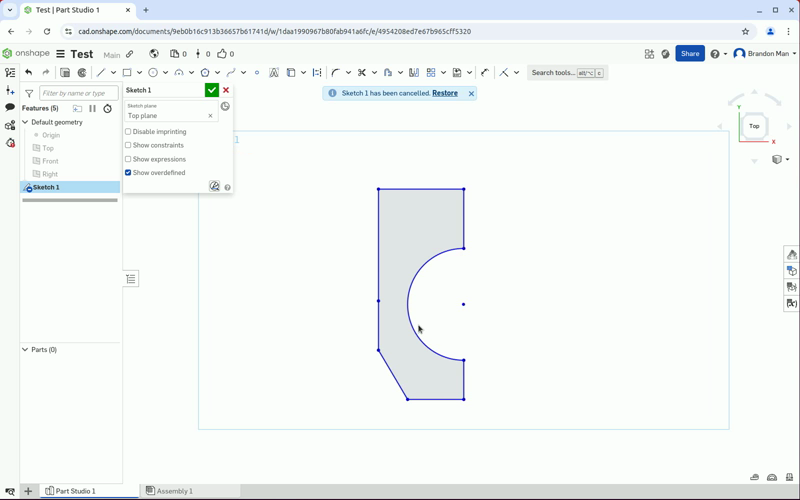
scroll(6)
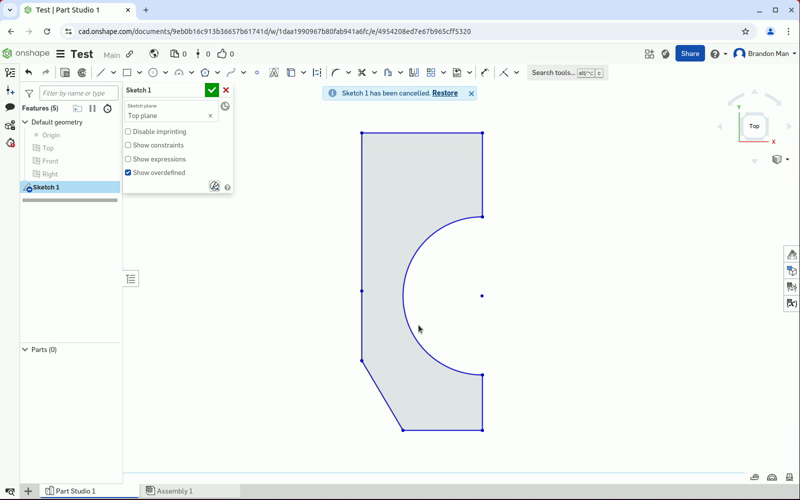
scroll(6)
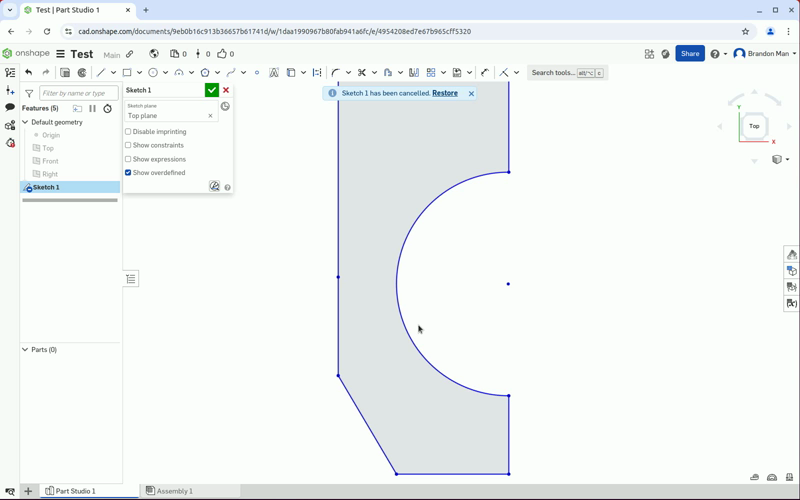
scroll(6)
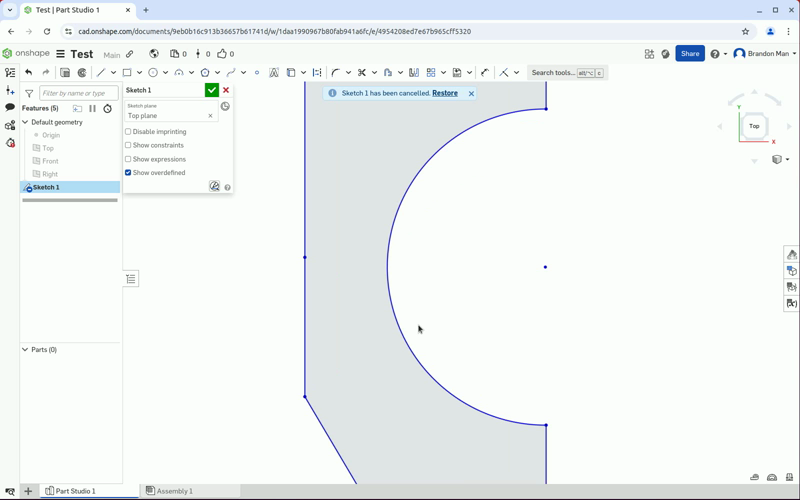
scroll(6)
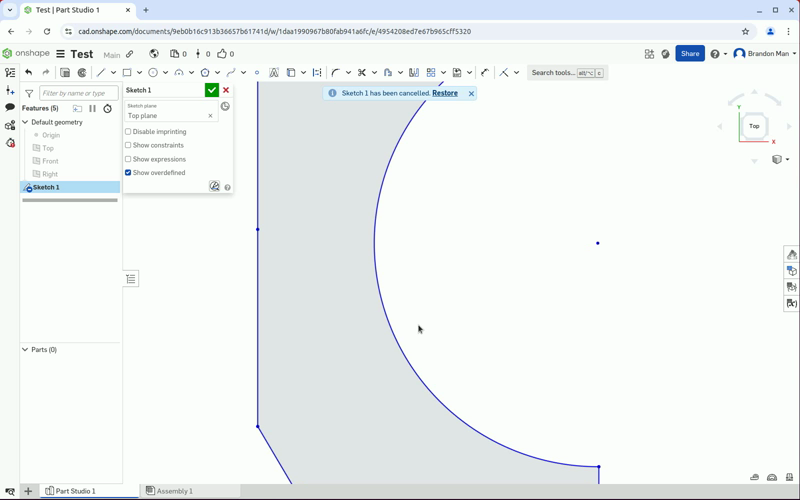
scroll(6)
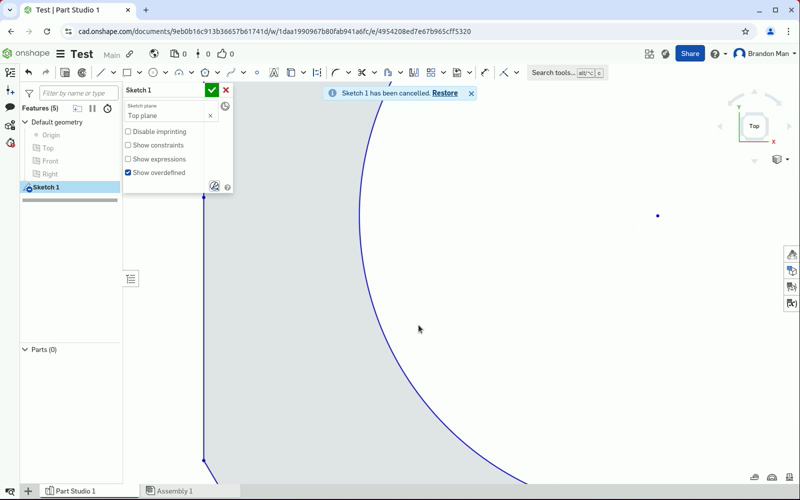
scroll(6)
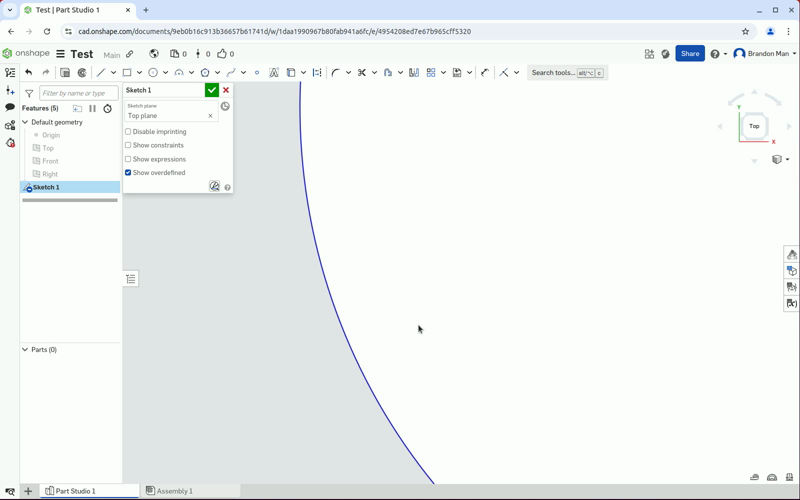
click(418, 324)
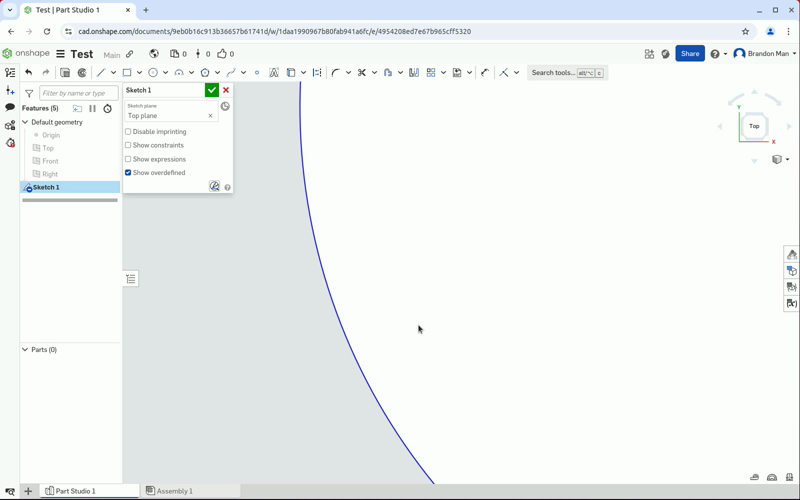
scroll(-6)
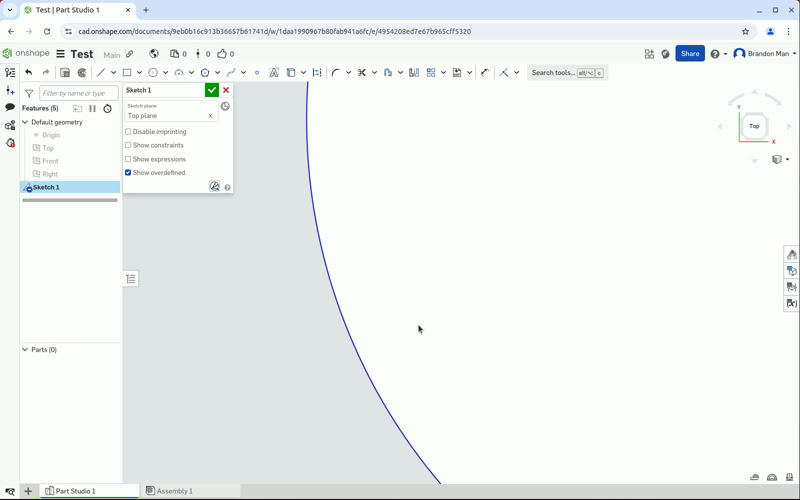
scroll(-6)
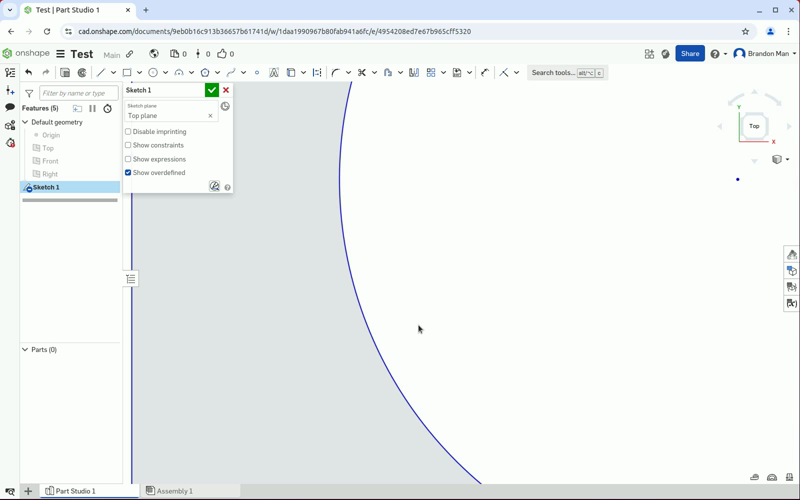
scroll(-6)
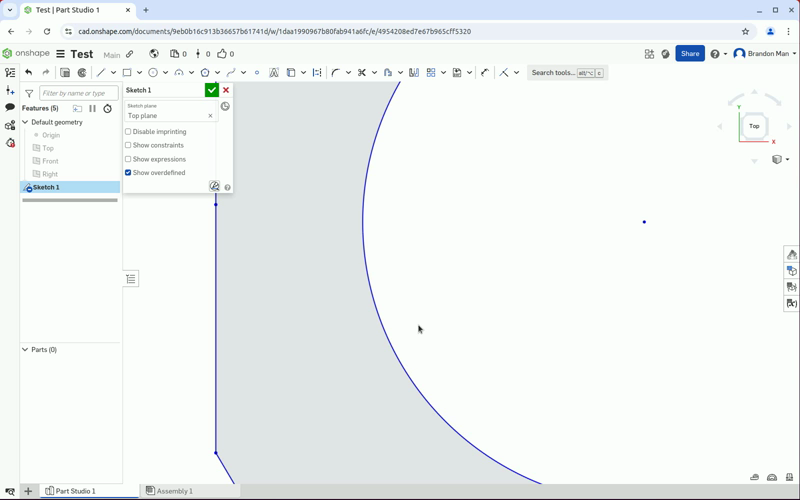
scroll(-6)
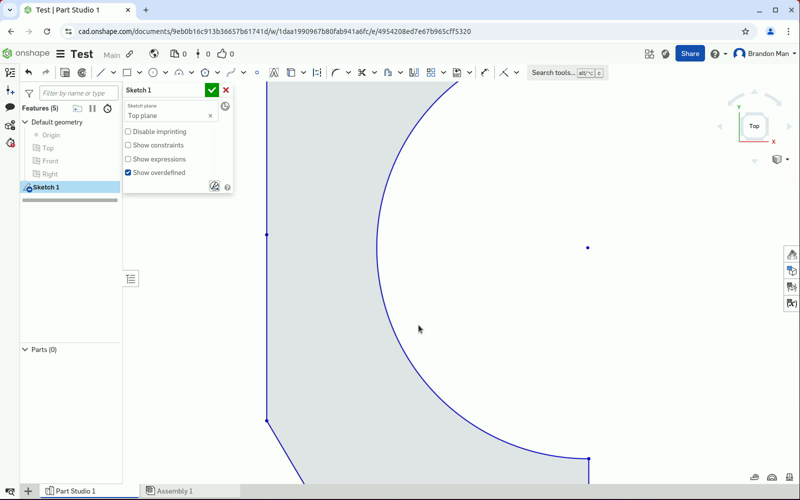
scroll(-6)
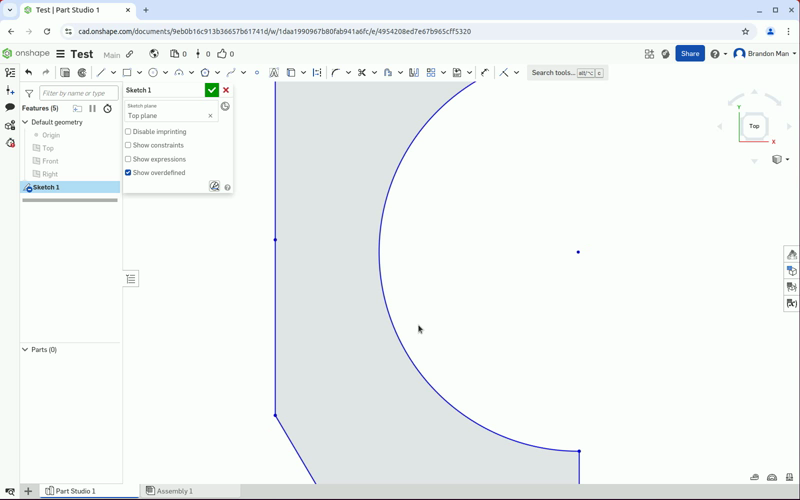
scroll(-6)
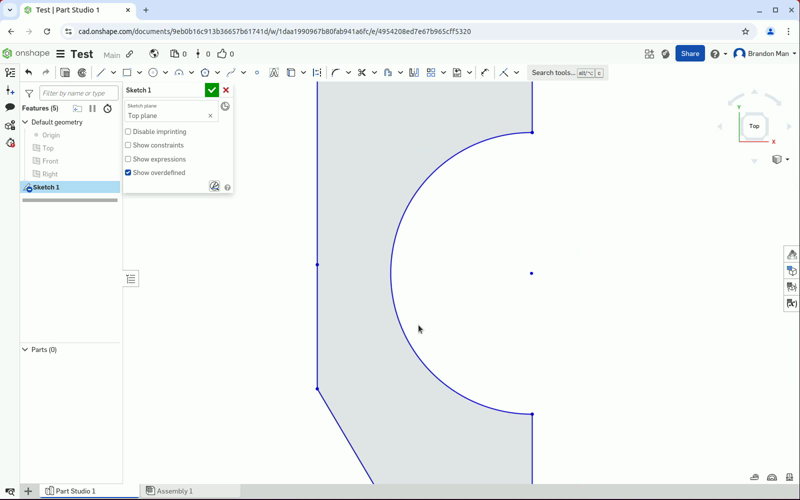
scroll(-6)
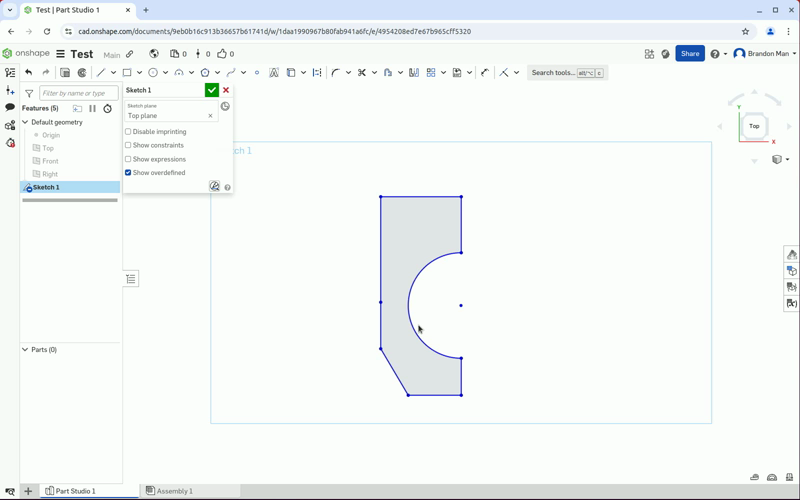
mouse_move(73, 352)
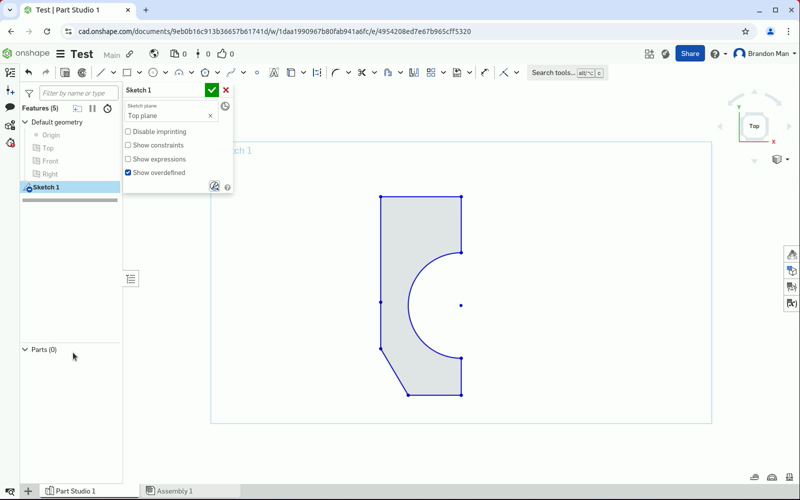
key(shift+y)
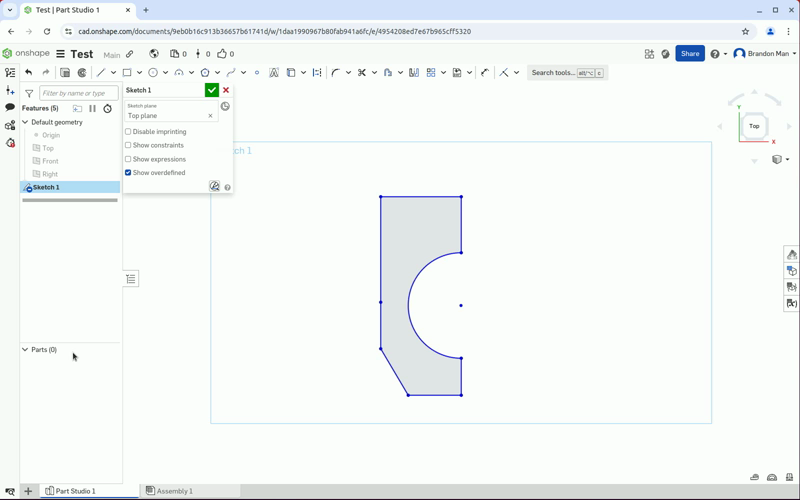
key(shift+e)
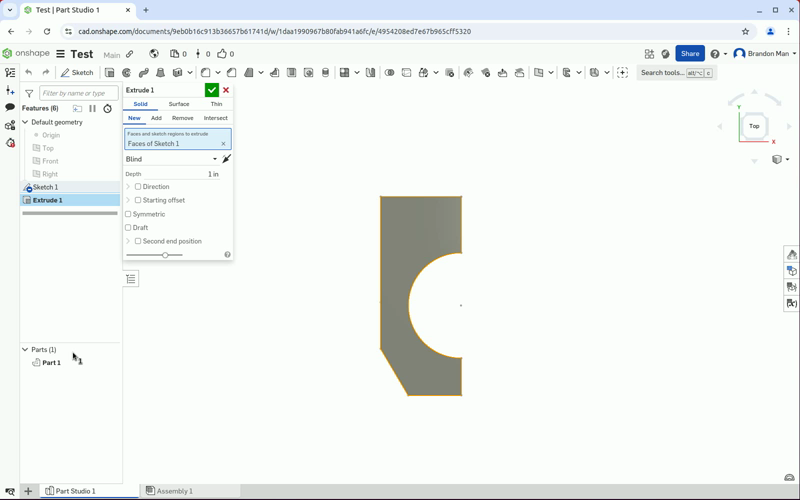
mouse_move(143, 106)
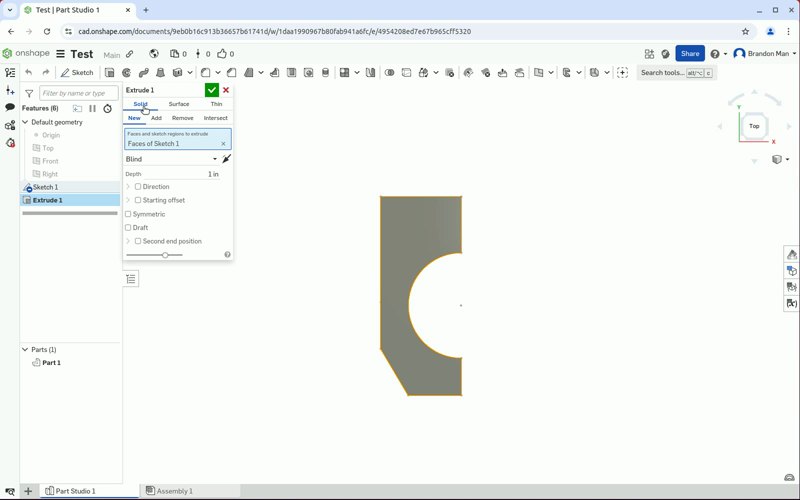
click(143, 106)
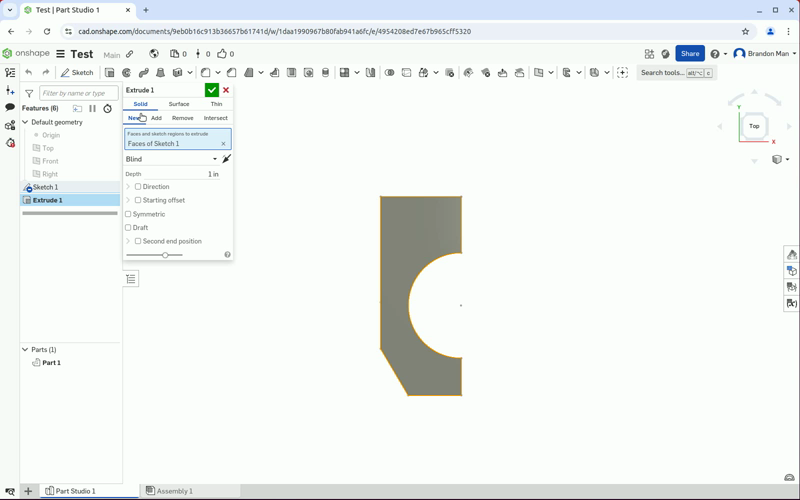
mouse_move(137, 120)
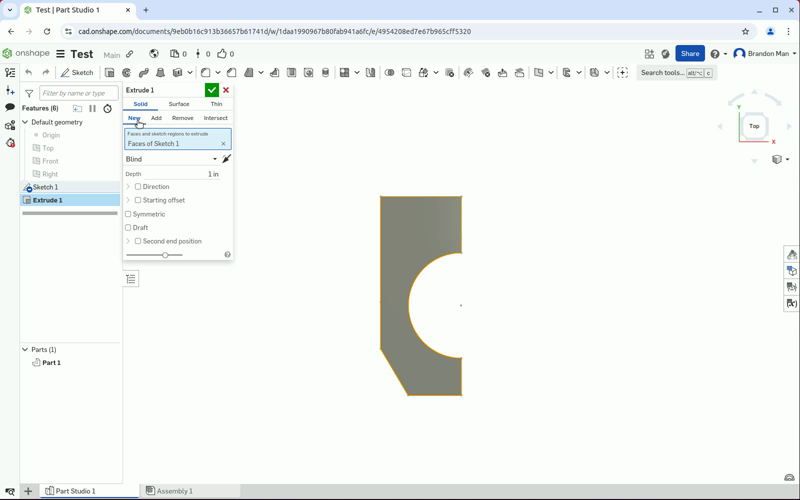
click(137, 120)
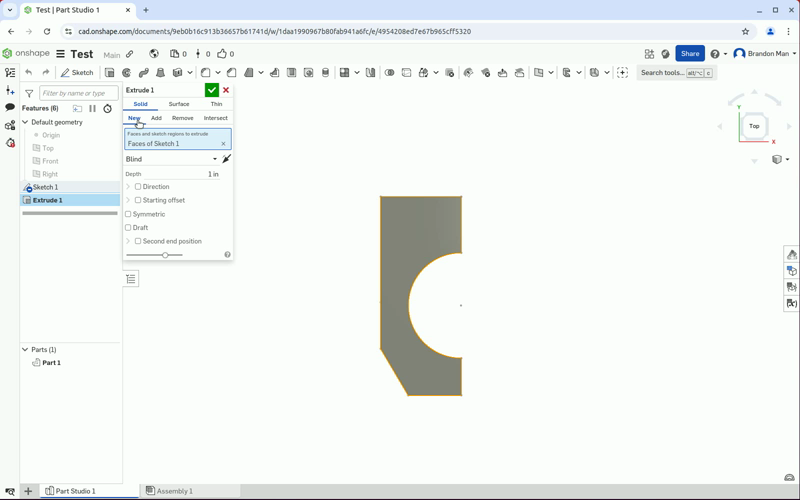
key(tab, 4)
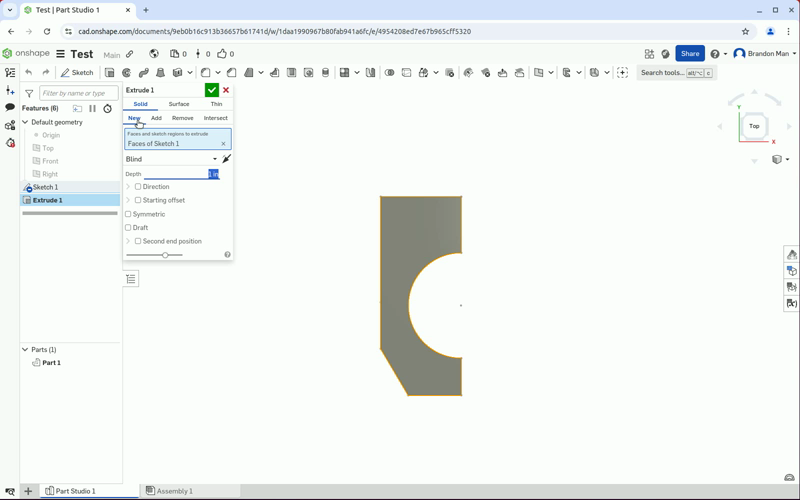
text(2.648)
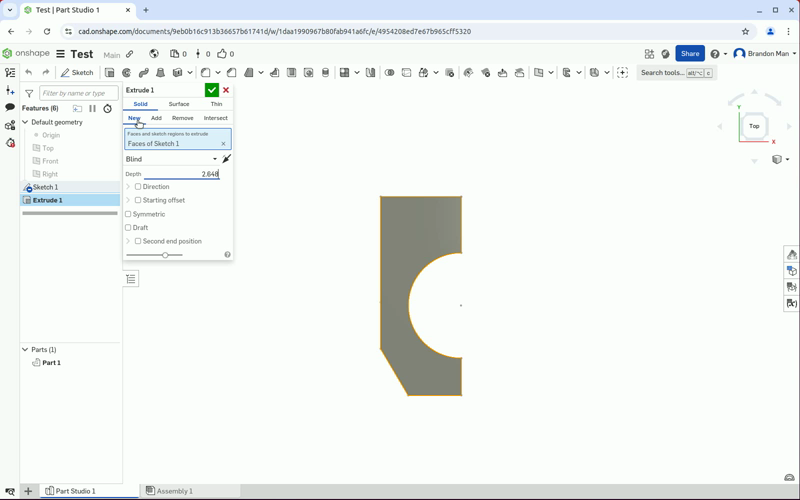
key(enter)
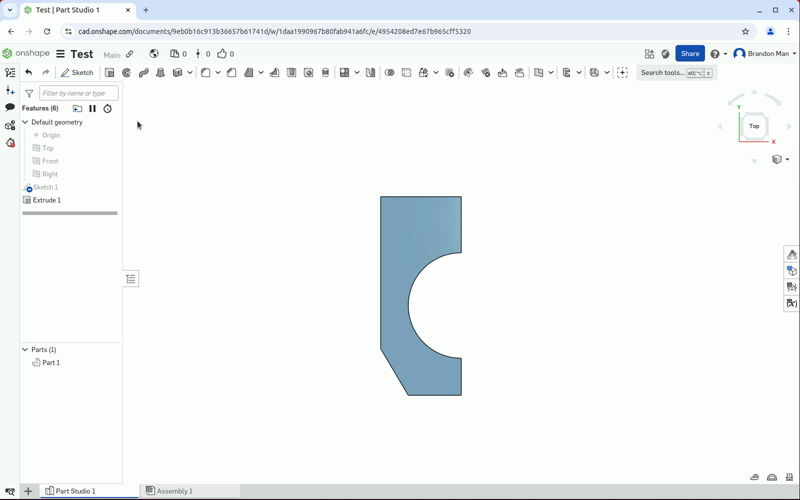
key(shift+h)
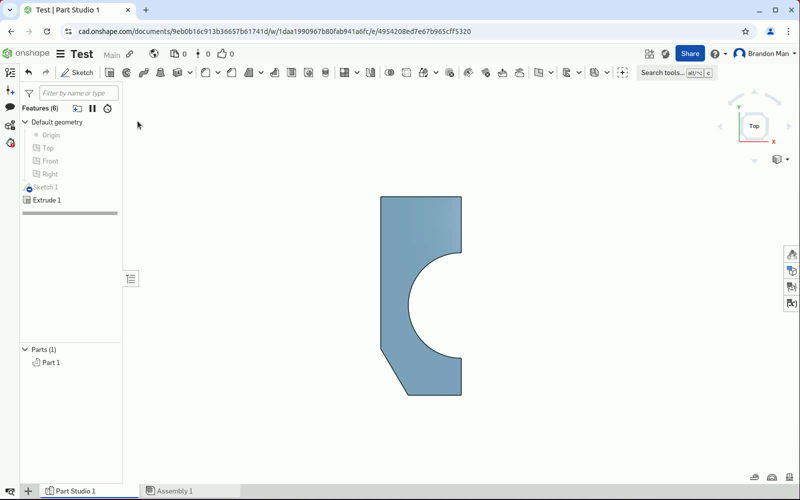
key(shift+h)
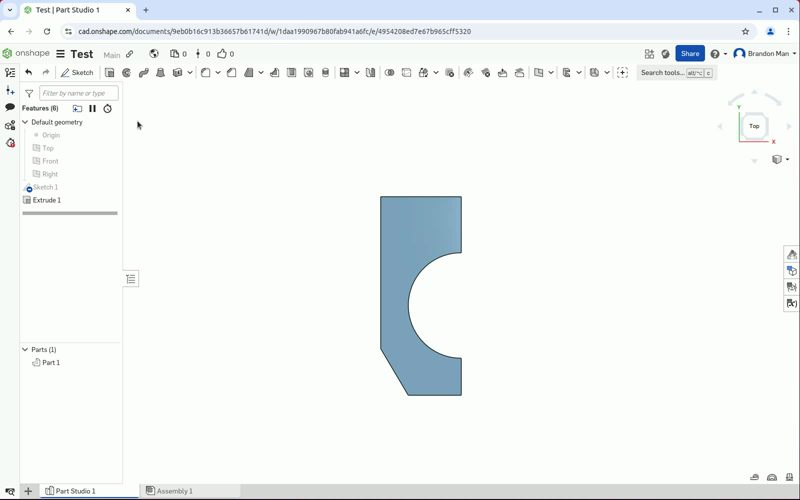
mouse_move(73, 189)
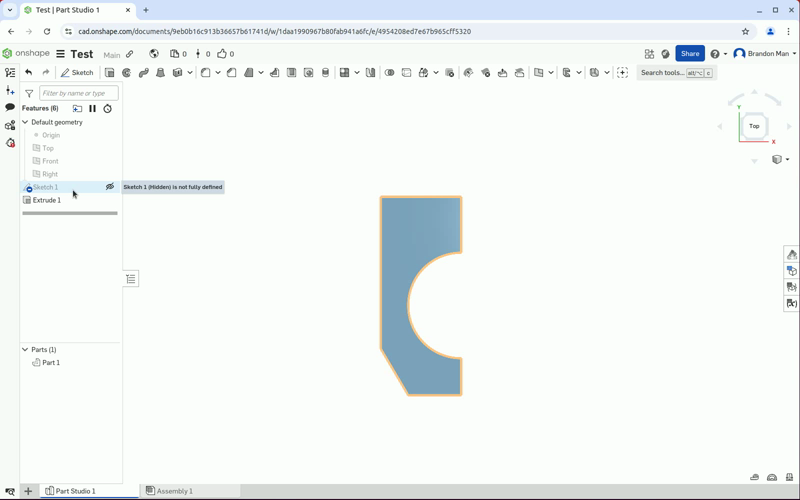
click(73, 189)
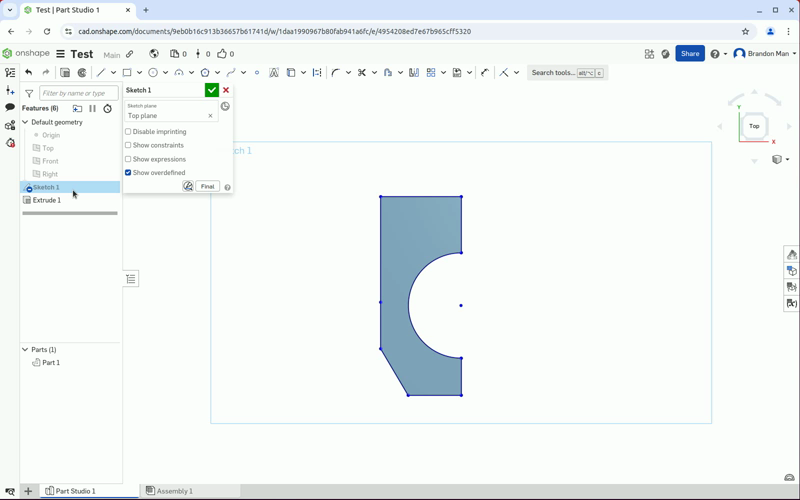
mouse_move(229, 92)
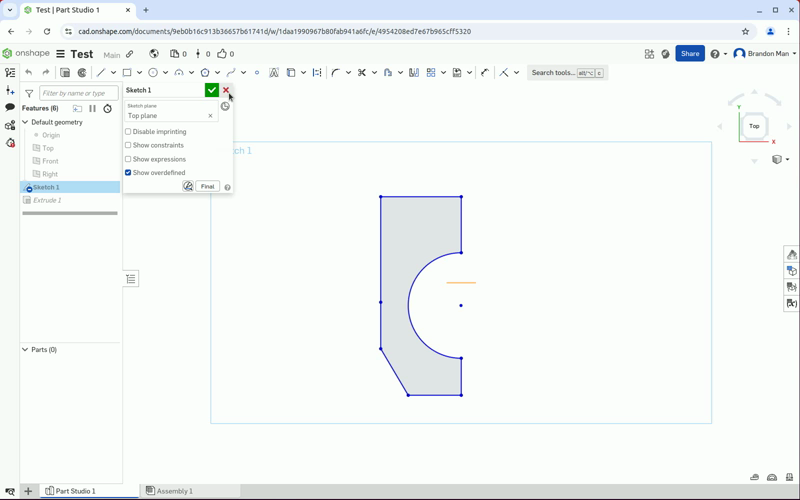
click(229, 92)
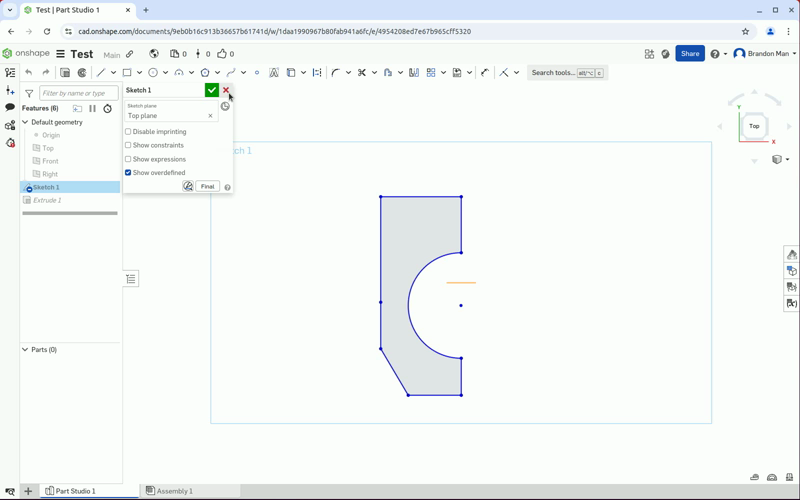
key(shift+s)
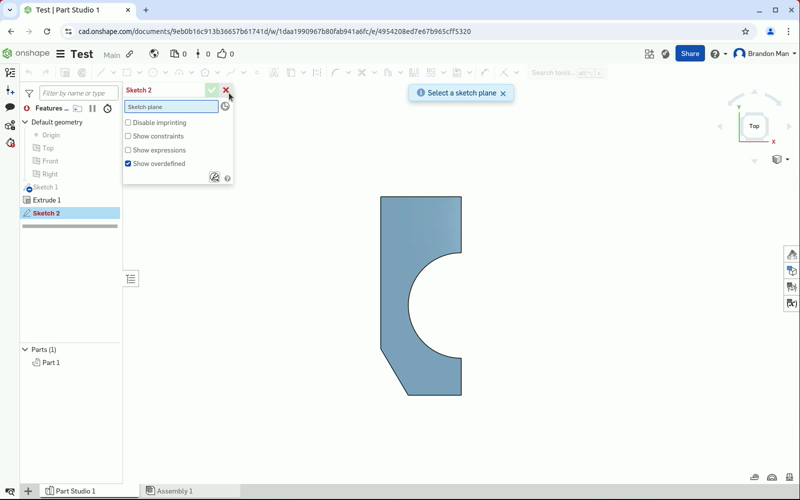
mouse_move(73, 150)
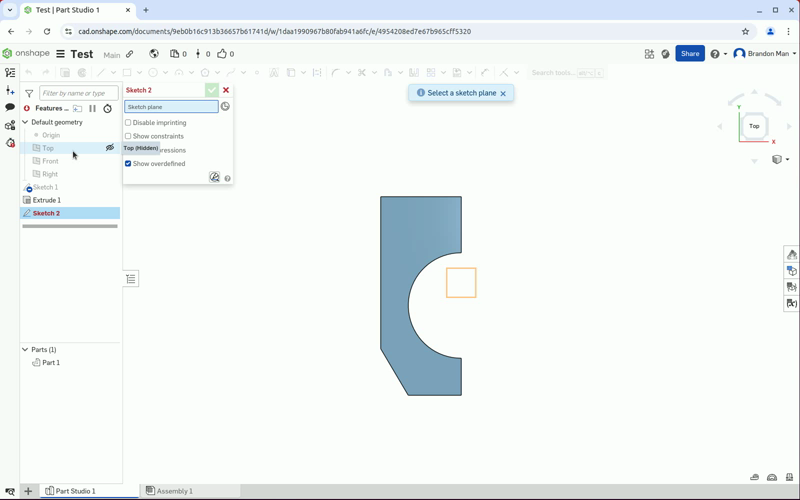
click(73, 150)
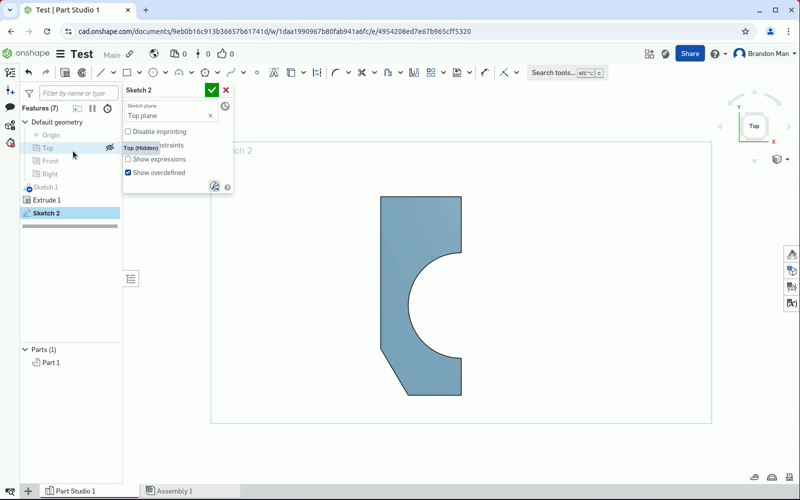
mouse_move(73, 352)
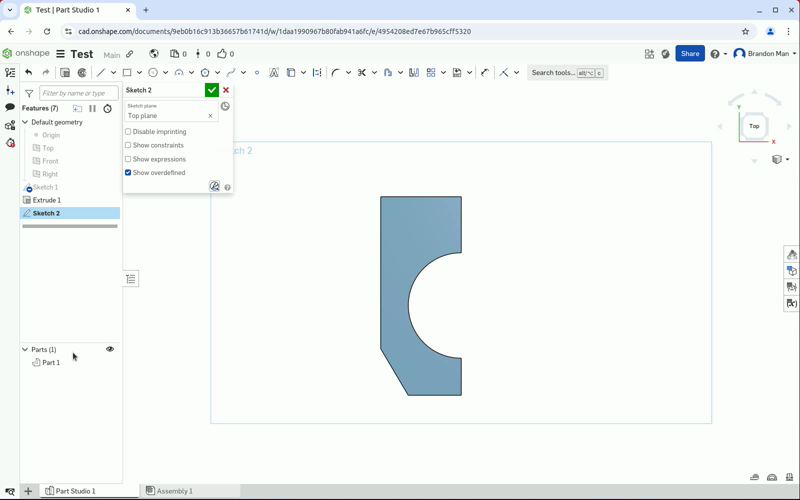
key(y)
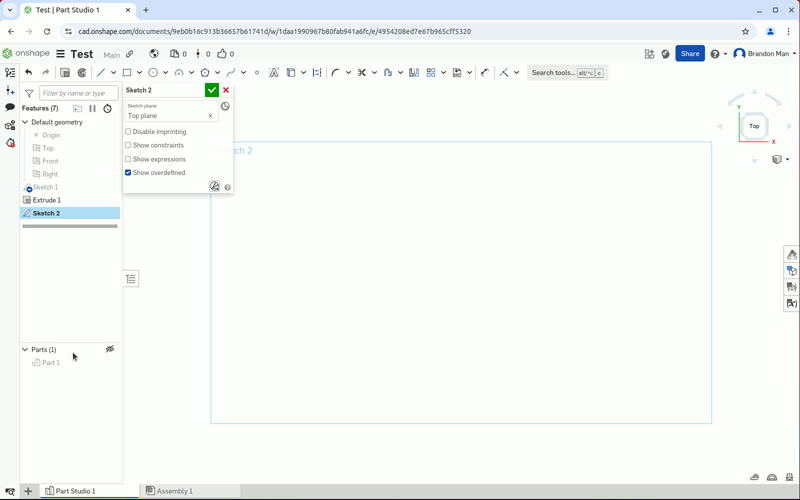
key(l)
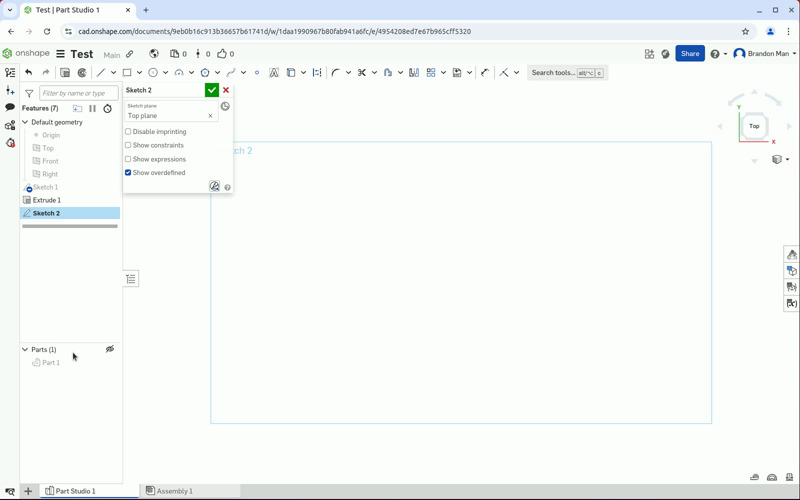
key_down(shift)
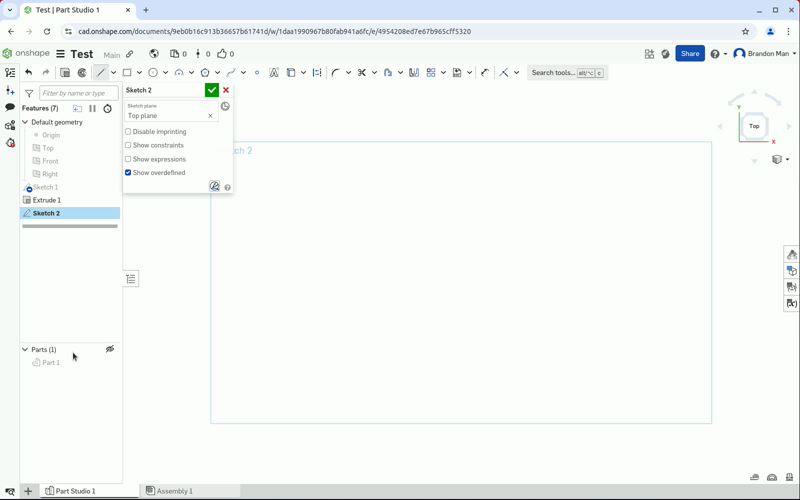
mouse_move(460, 395)
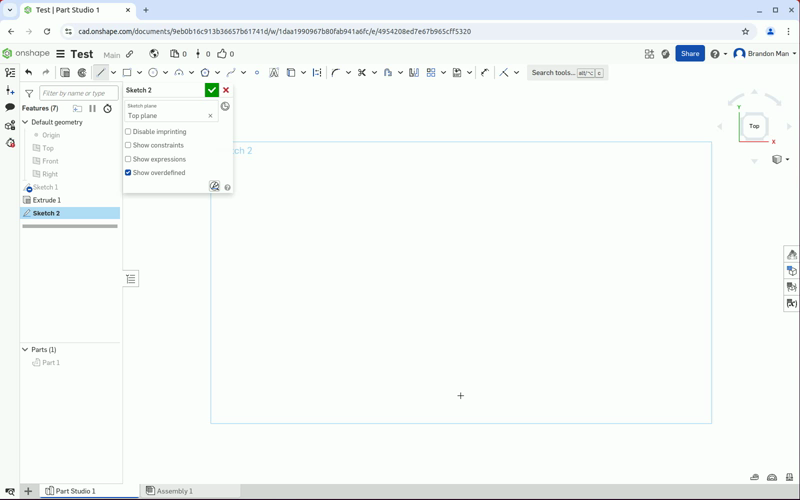
click(460, 395)
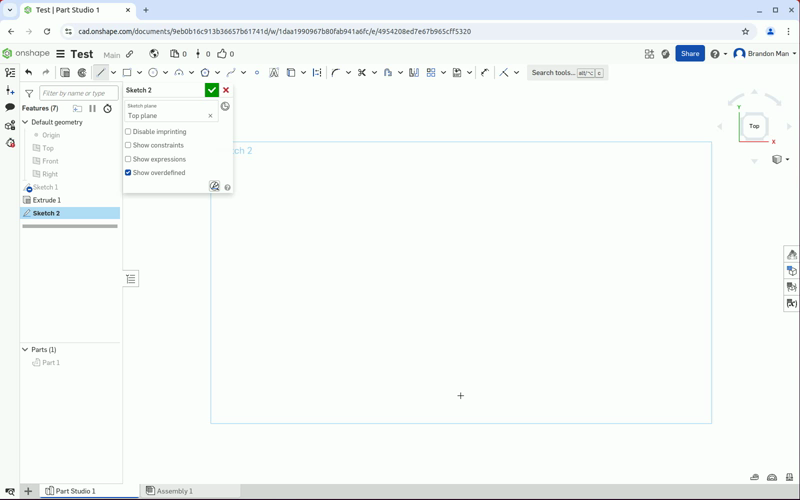
key_up(shift)
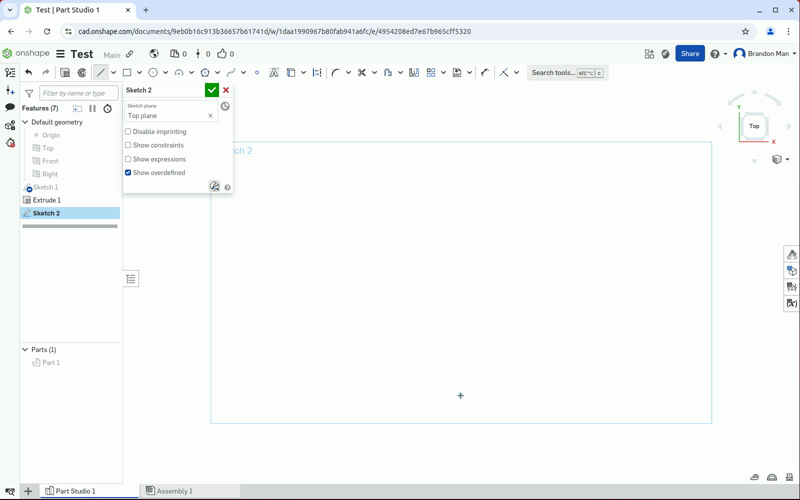
key_down(shift)
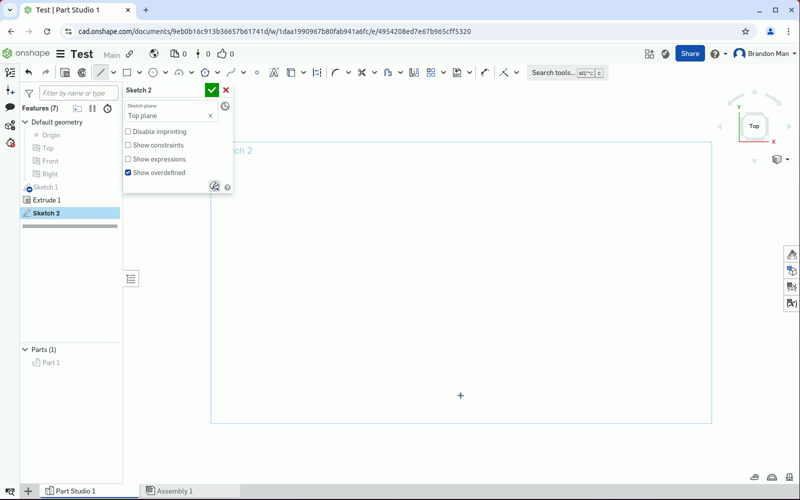
mouse_move(490, 395)
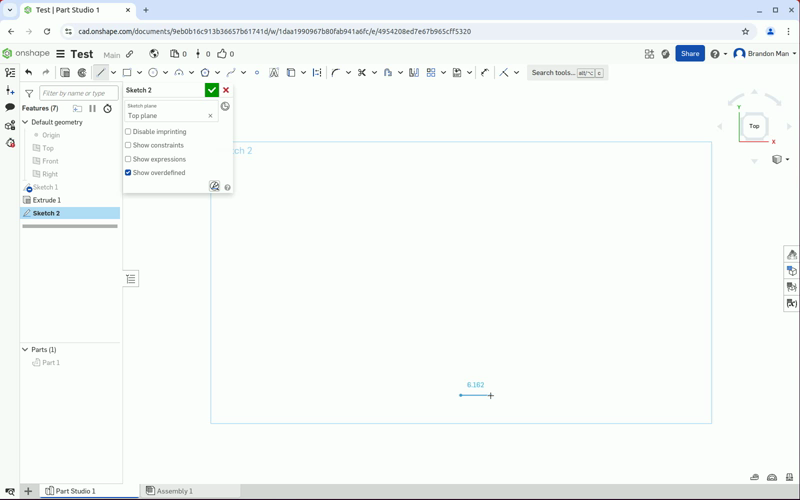
mouse_move(512, 395)
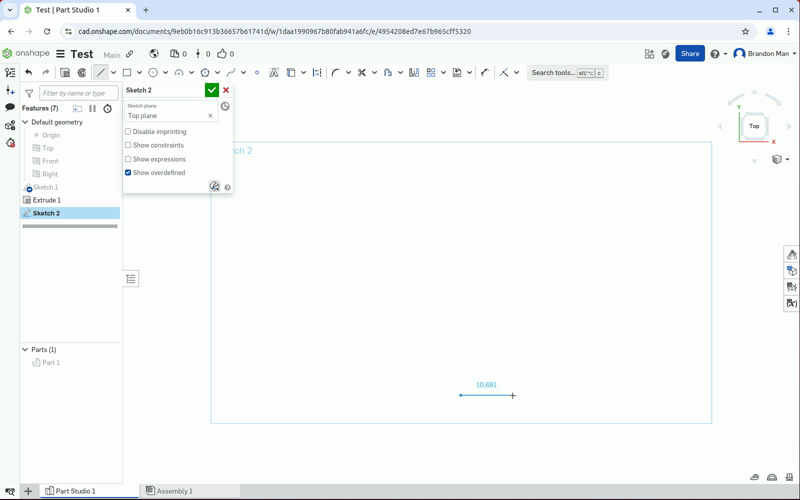
click(512, 395)
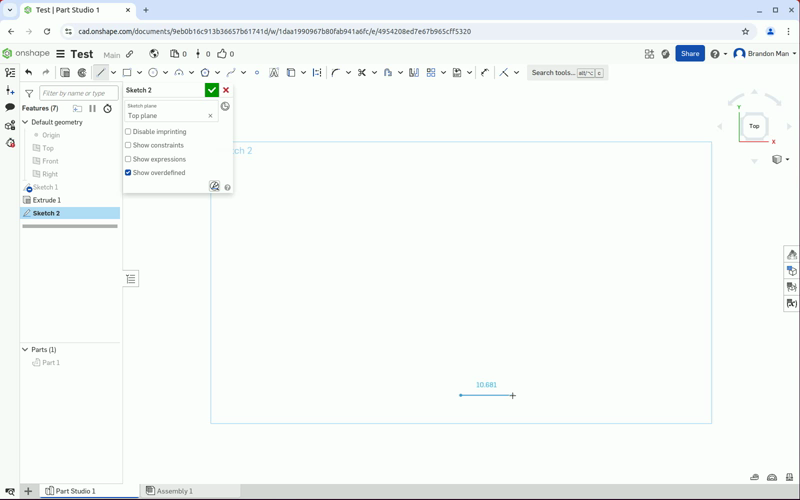
key_up(shift)
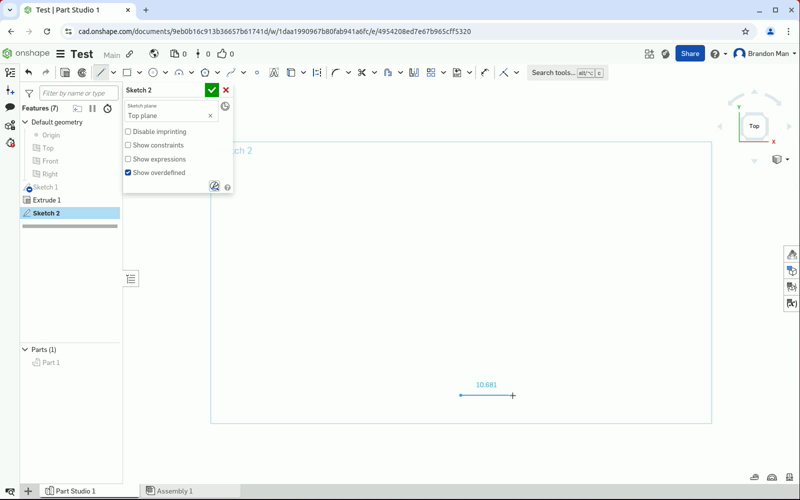
key_down(shift)
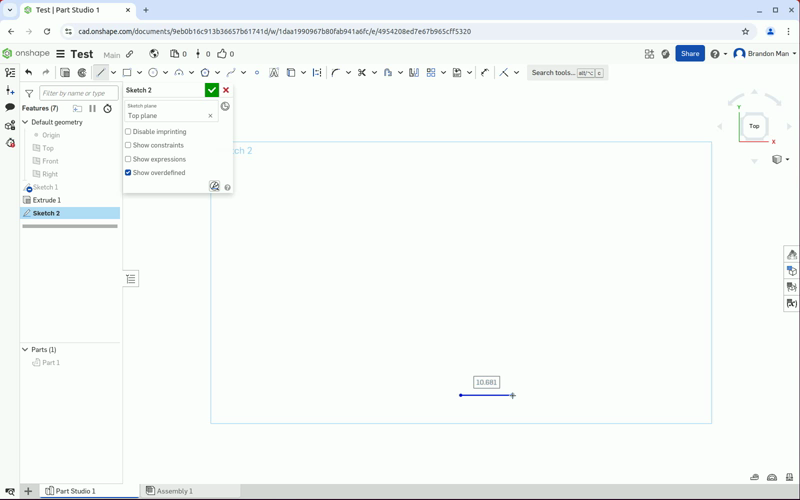
mouse_move(542, 395)
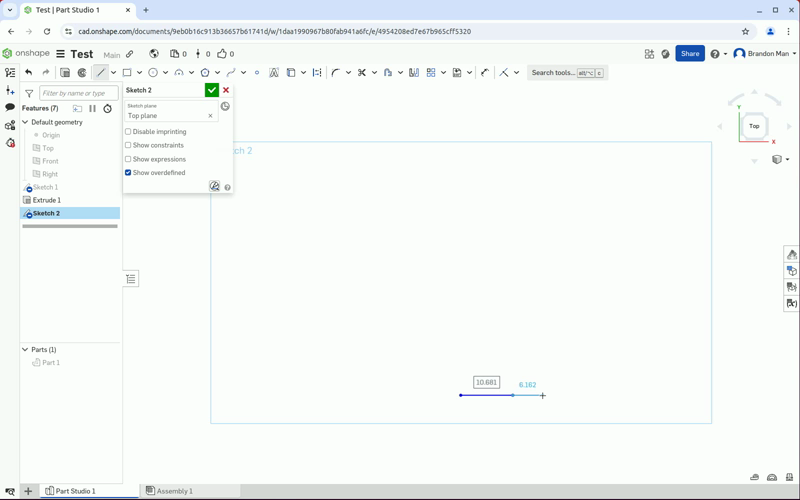
mouse_move(539, 349)
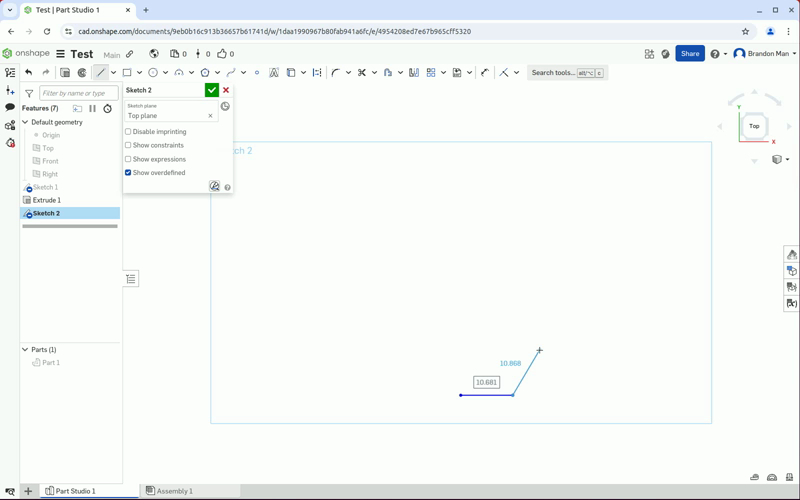
click(539, 349)
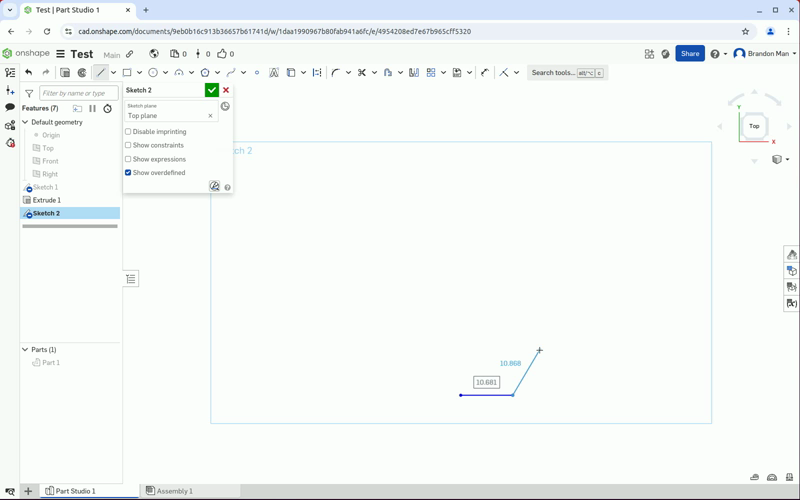
key_up(shift)
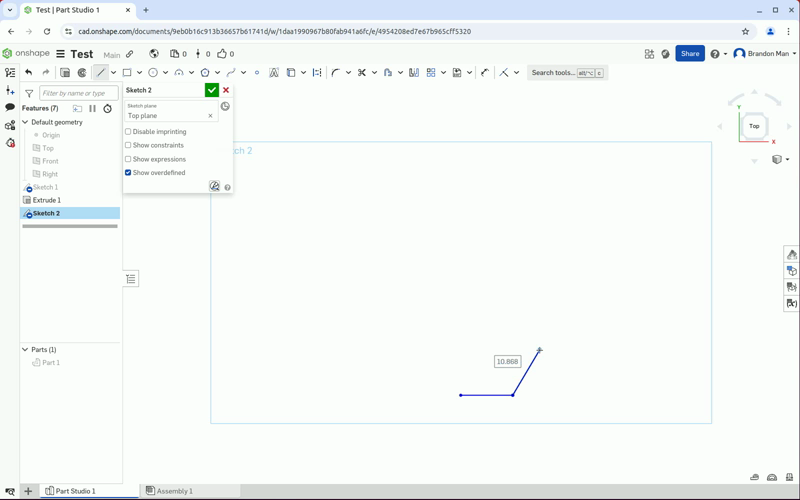
key_down(shift)
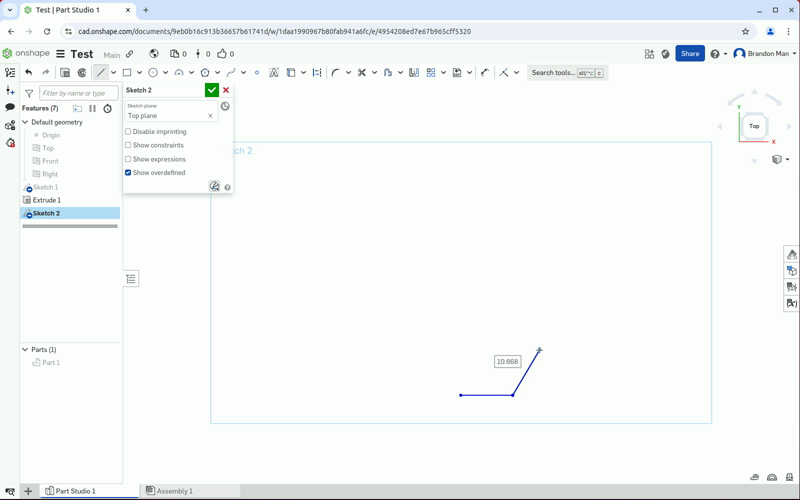
mouse_move(569, 349)
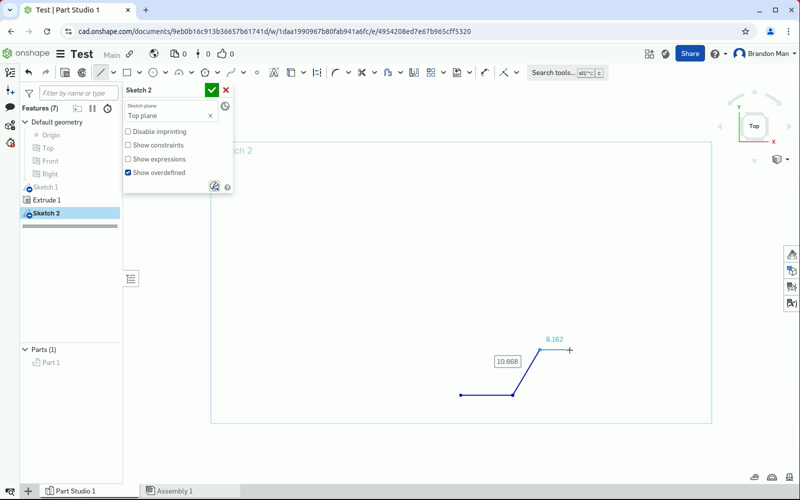
mouse_move(539, 304)
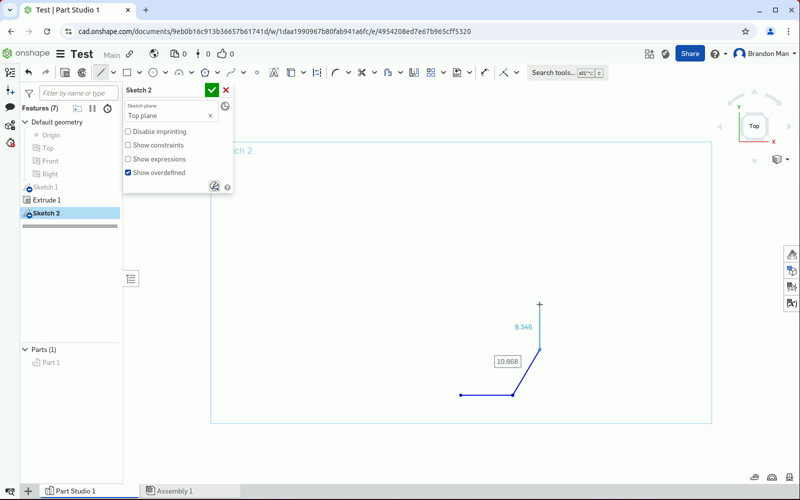
click(539, 304)
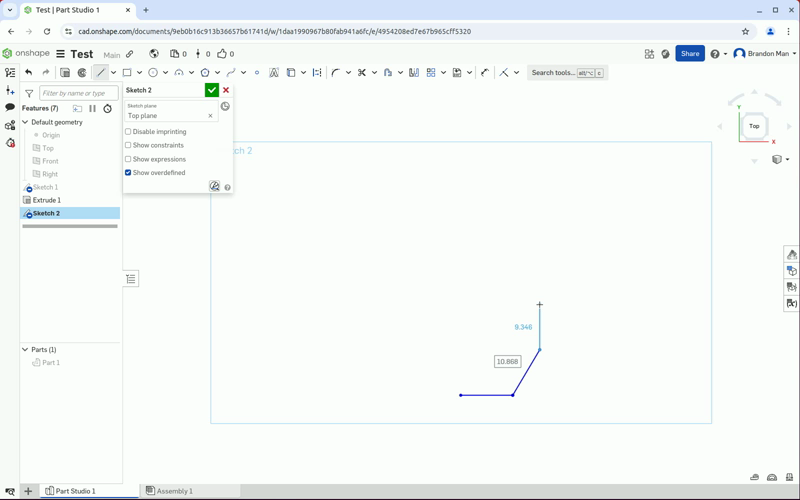
key_up(shift)
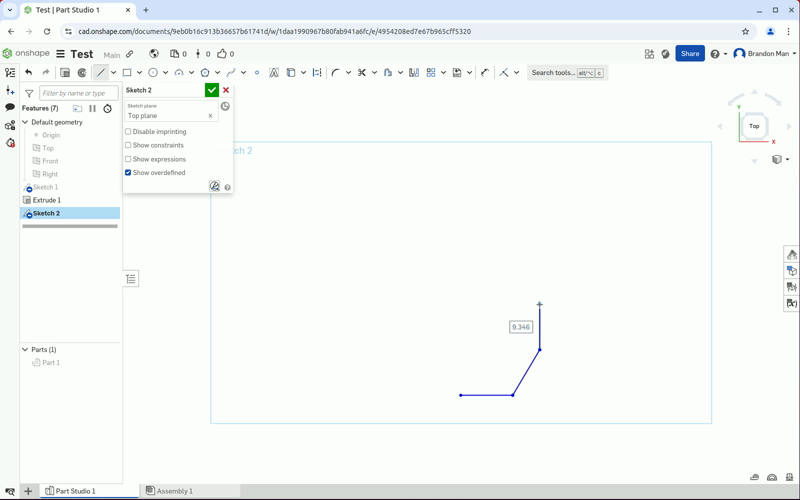
key_down(shift)
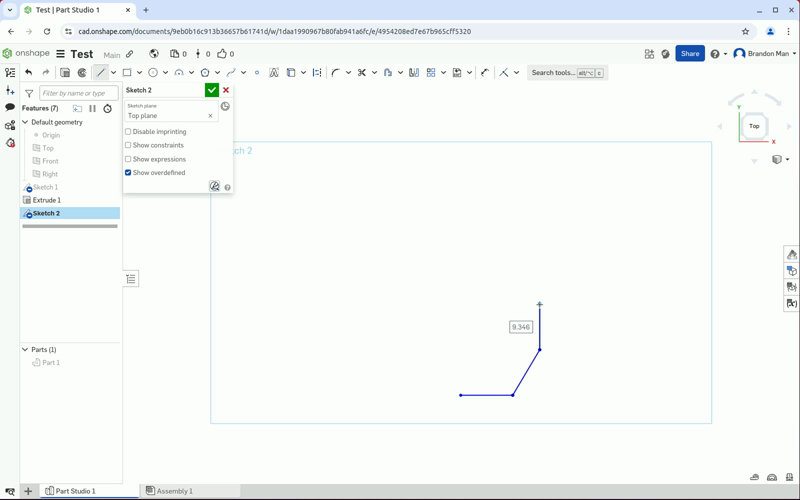
mouse_move(539, 198)
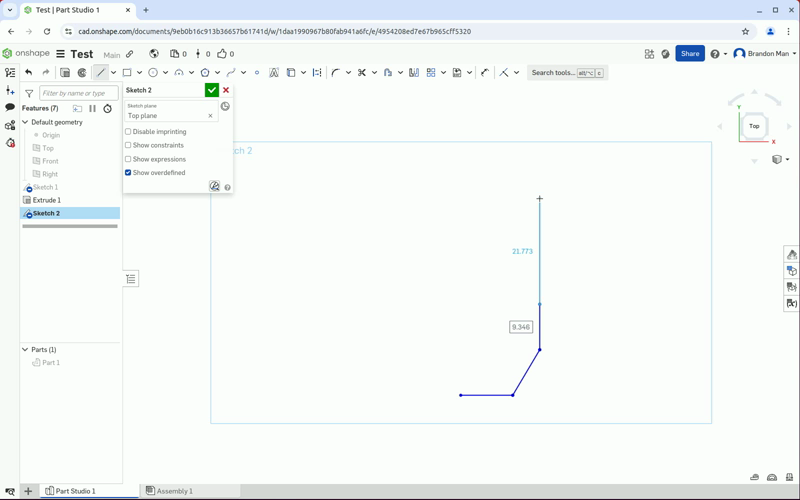
click(539, 198)
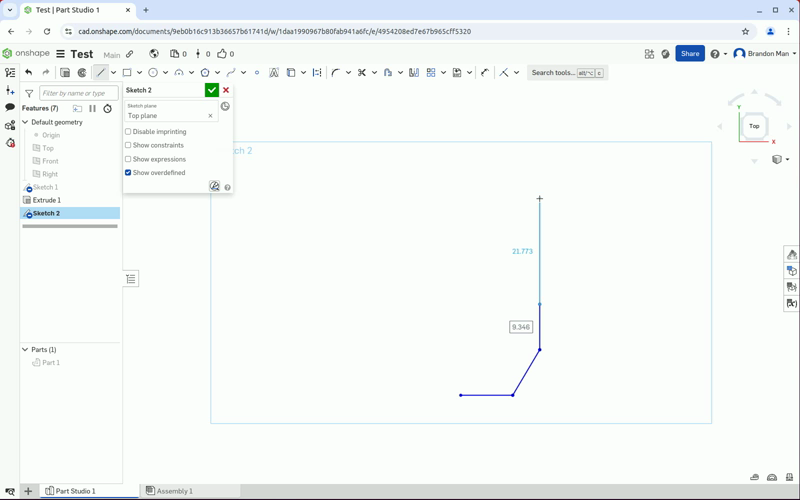
key_up(shift)
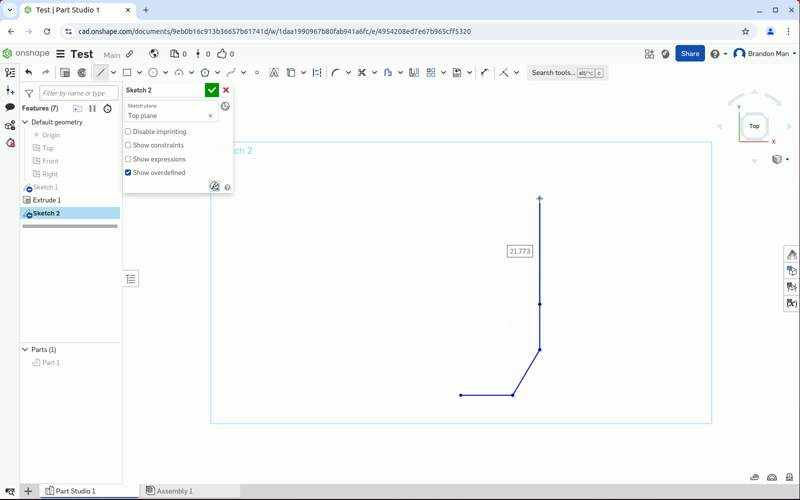
key_down(shift)
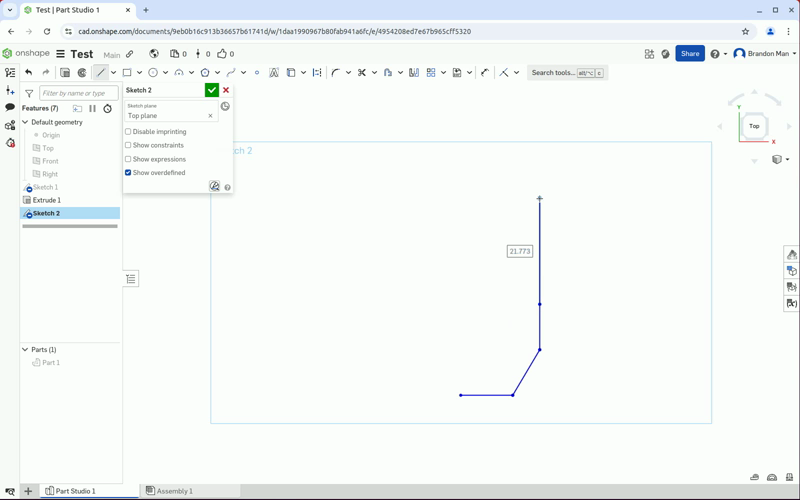
mouse_move(460, 198)
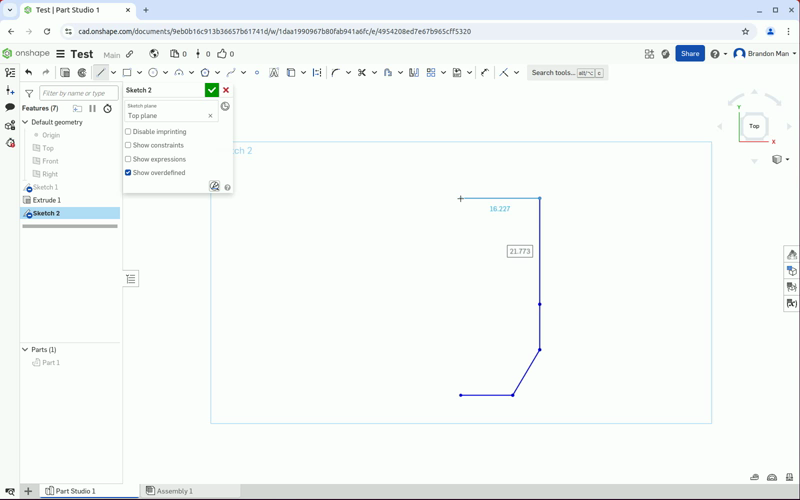
click(460, 198)
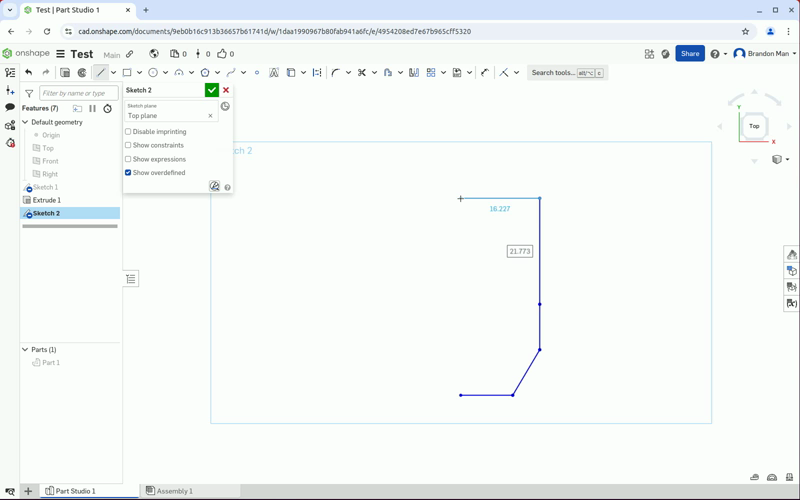
key_up(shift)
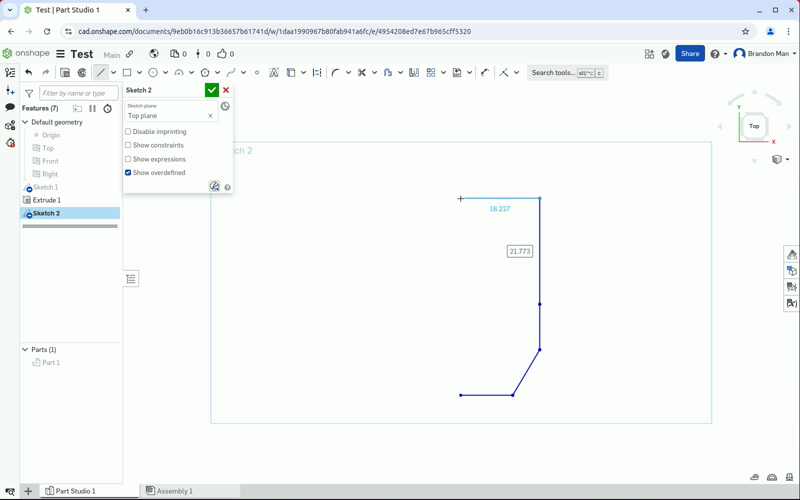
key_down(shift)
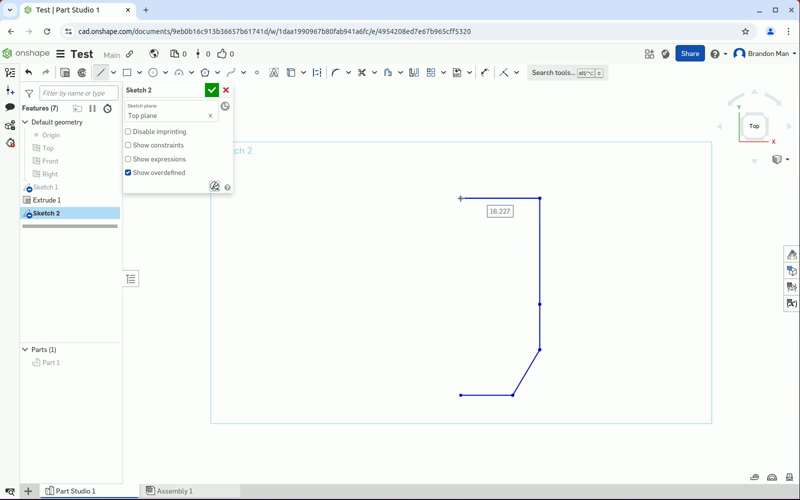
mouse_move(490, 198)
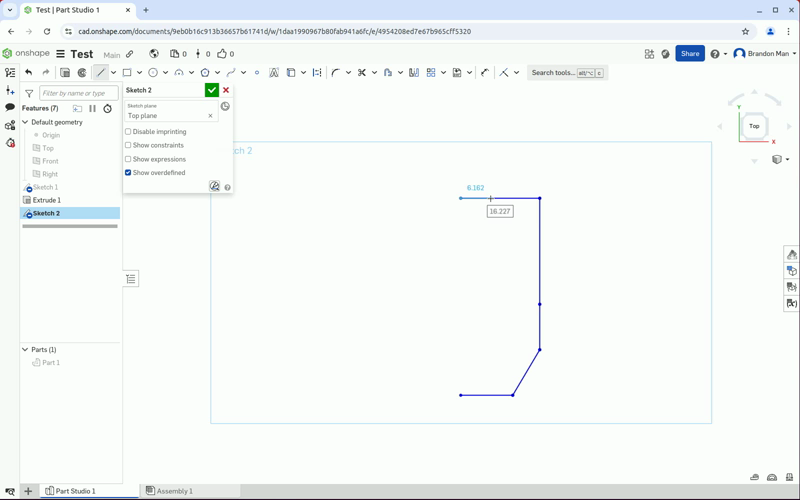
mouse_move(460, 254)
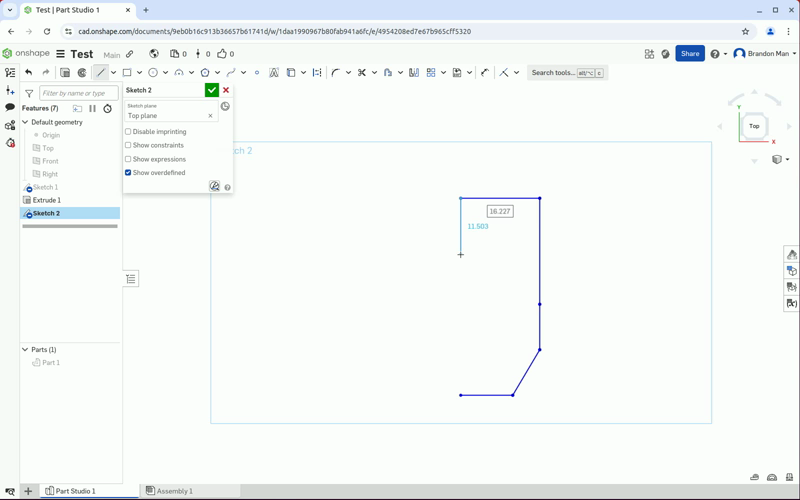
click(460, 254)
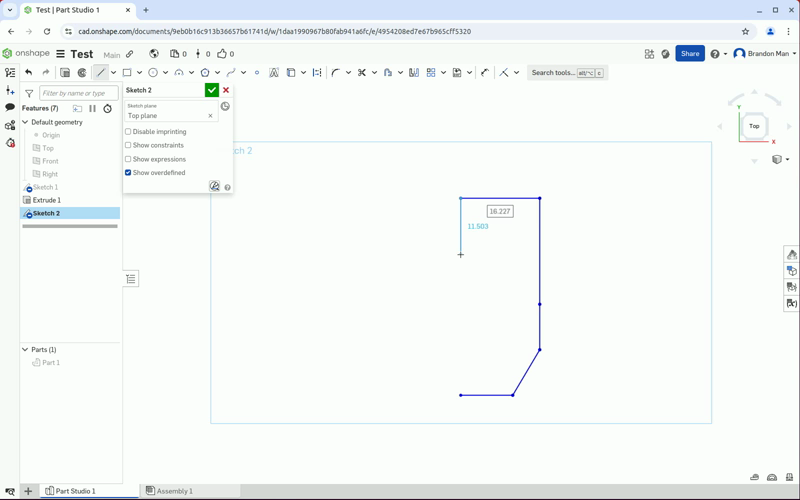
key_up(shift)
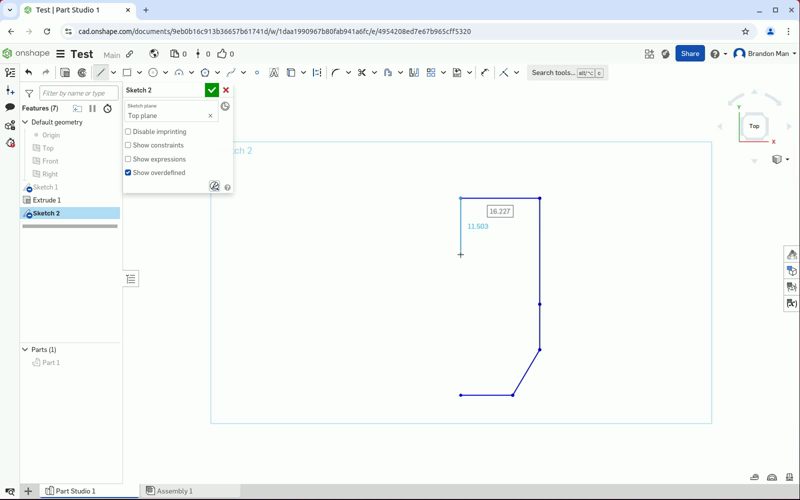
key(esc)
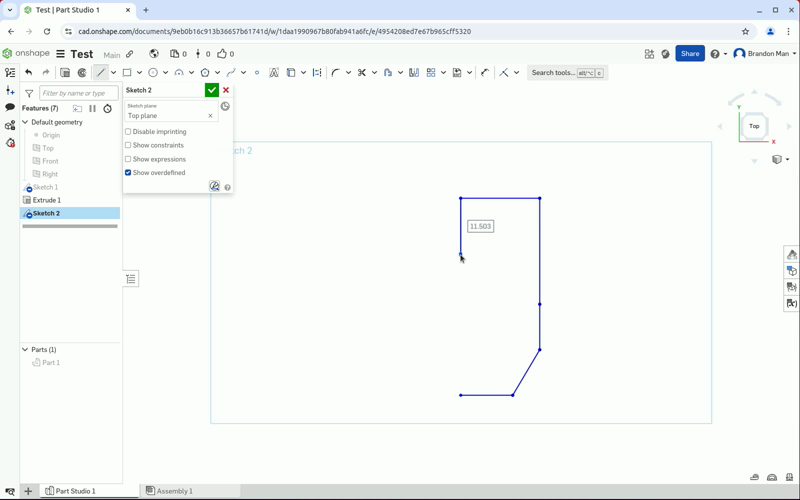
key(a)
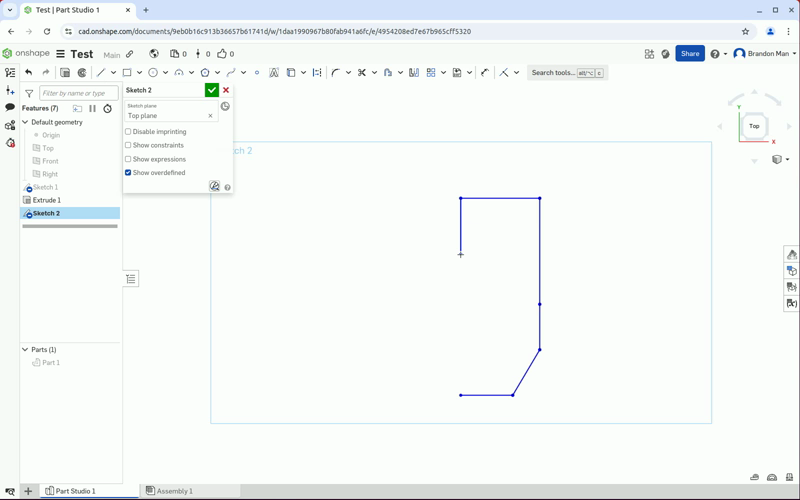
mouse_move(460, 254)
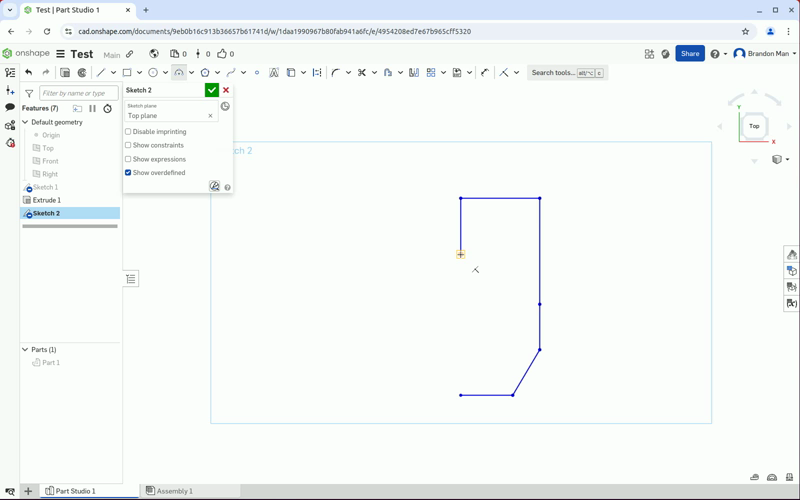
click(460, 254)
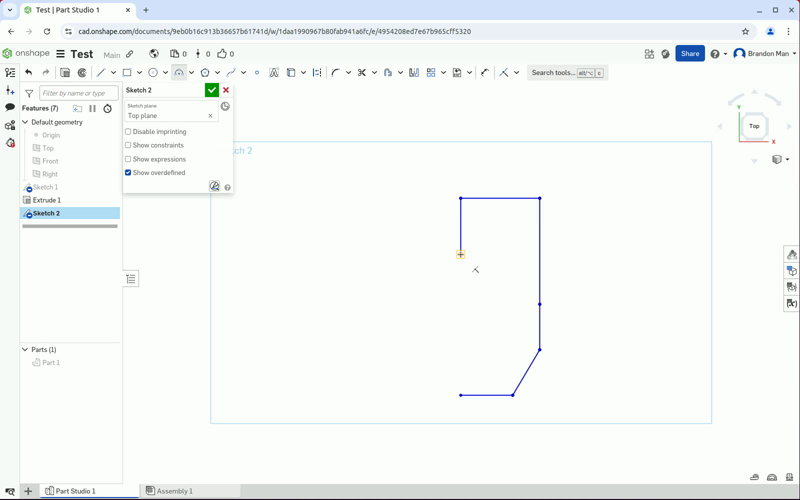
key_down(shift)
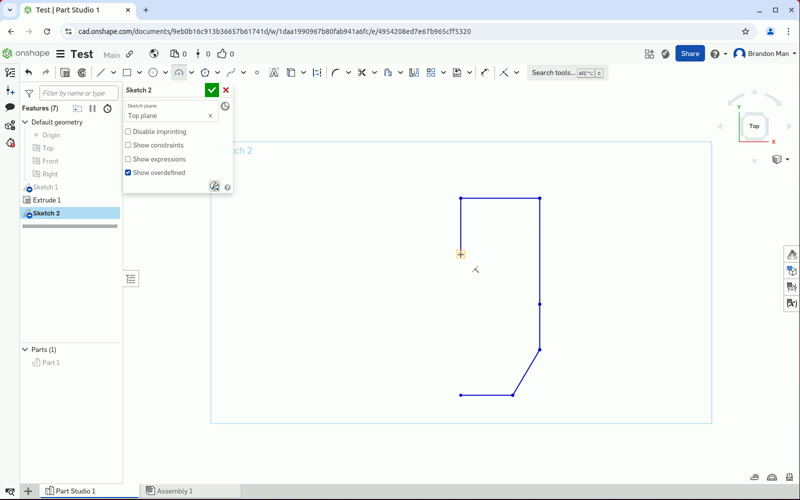
mouse_move(460, 360)
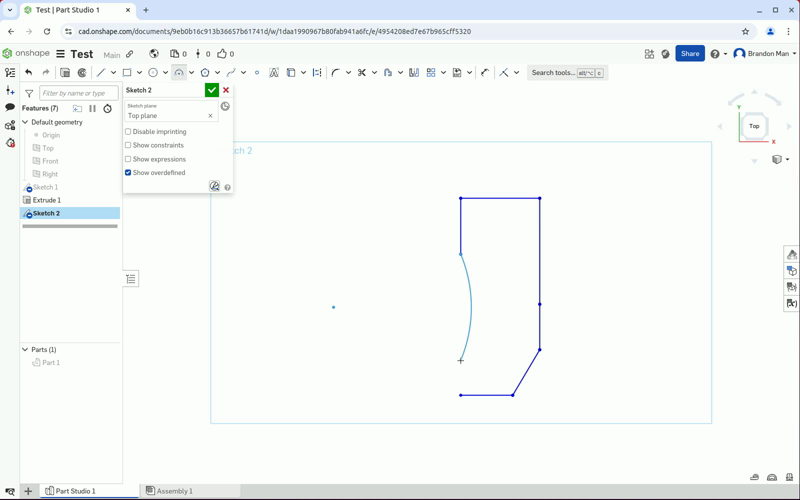
click(460, 360)
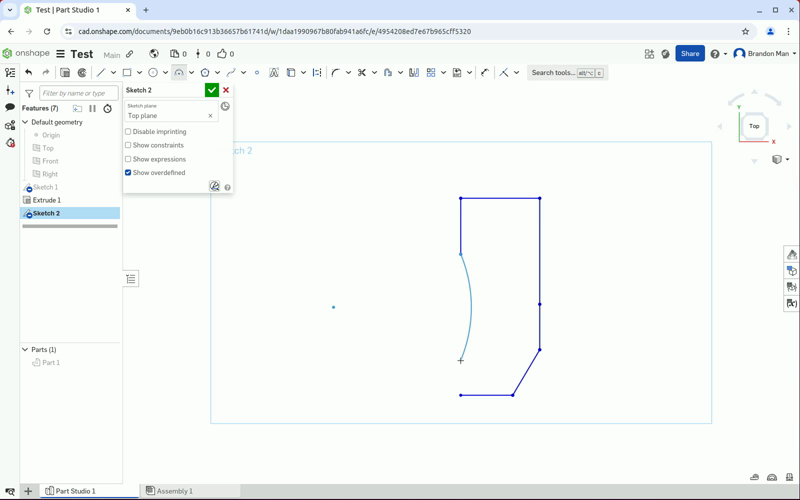
mouse_move(513, 307)
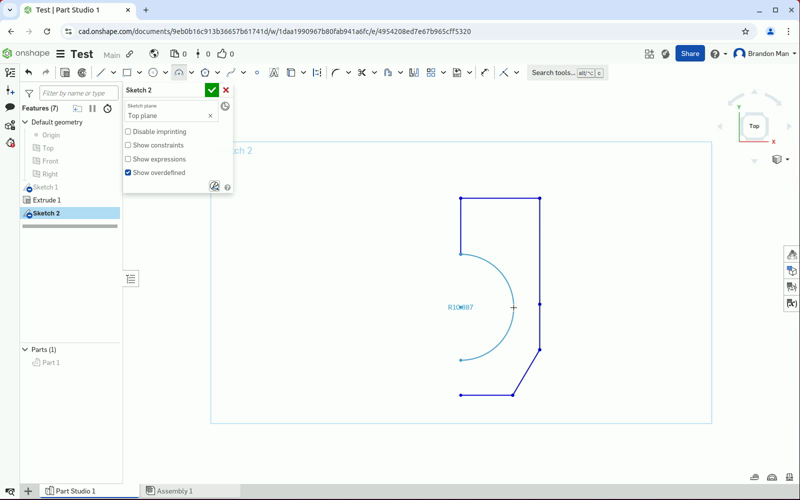
click(513, 307)
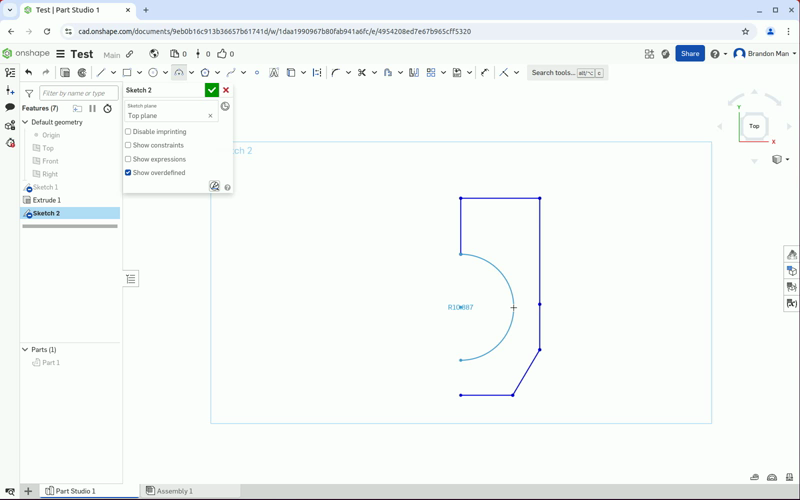
key_up(shift)
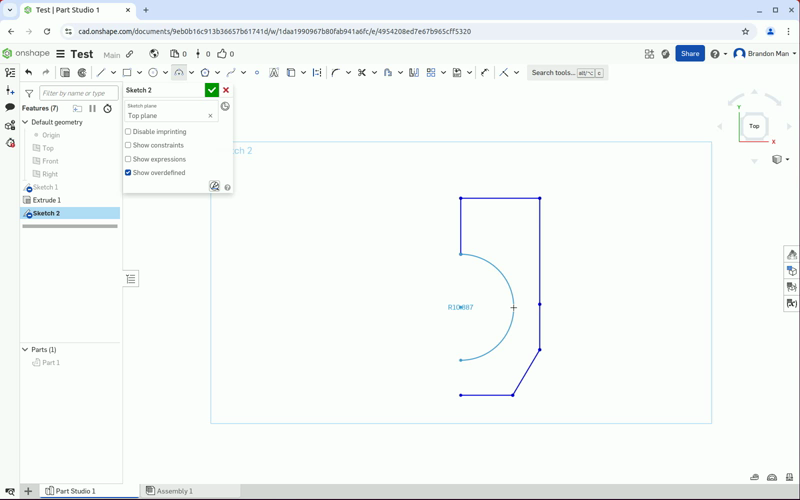
key(esc)
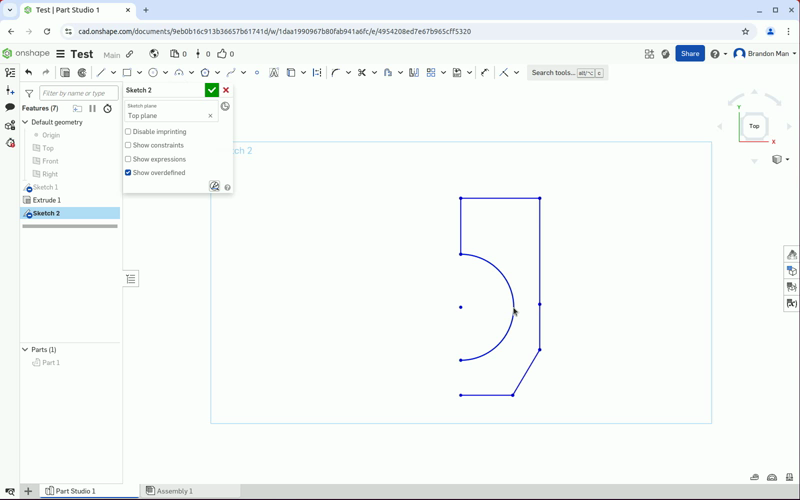
key(l)
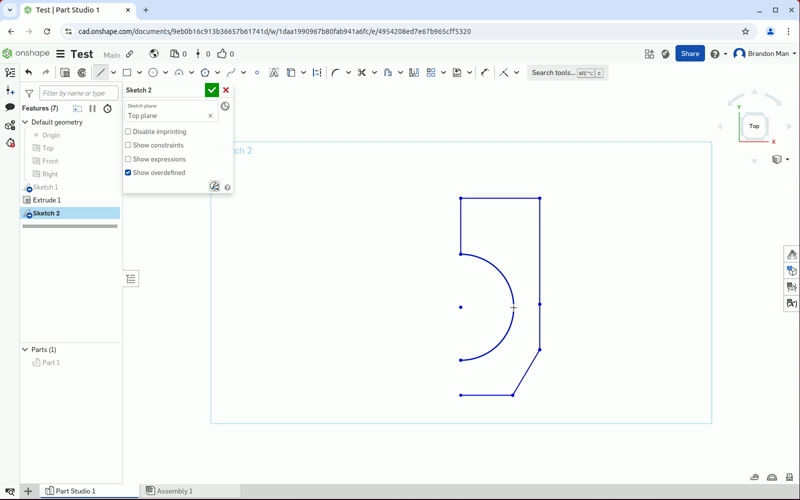
mouse_move(460, 360)
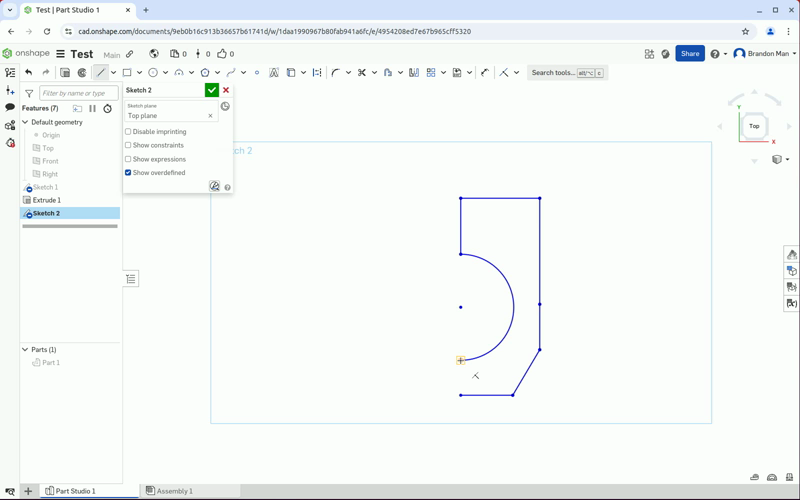
click(460, 360)
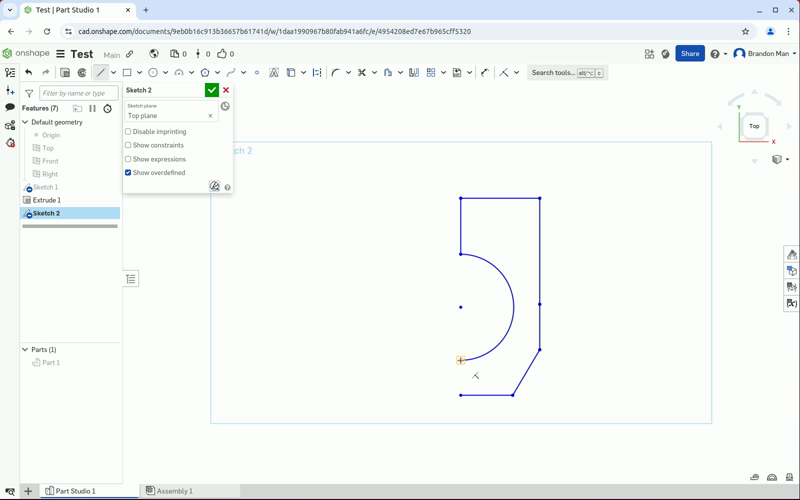
mouse_move(490, 360)
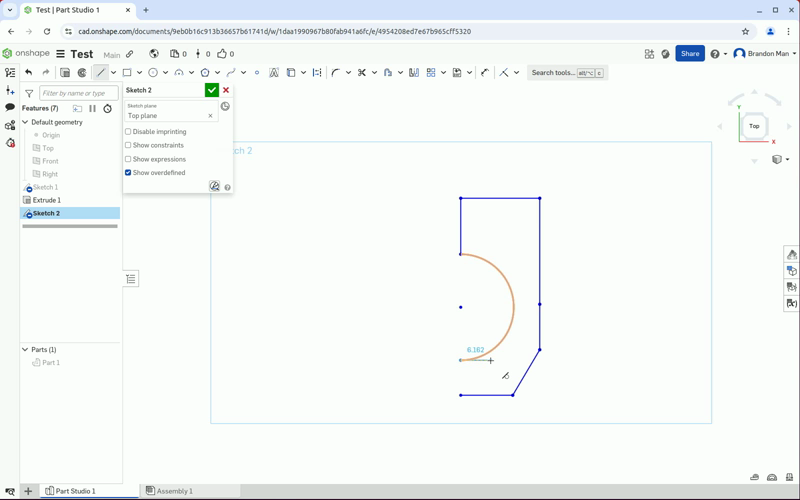
key_down(shift)
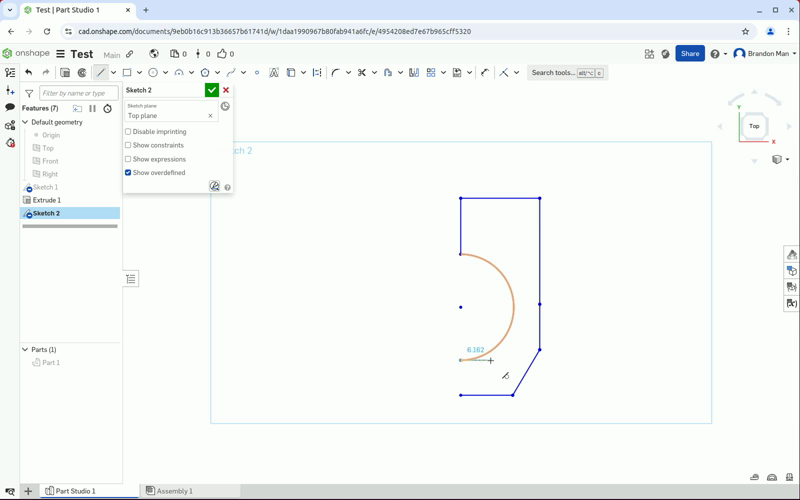
mouse_move(460, 395)
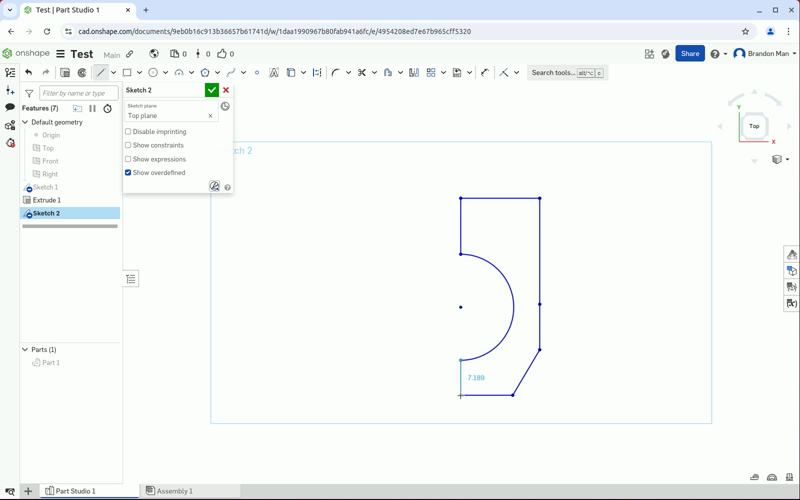
key_up(shift)
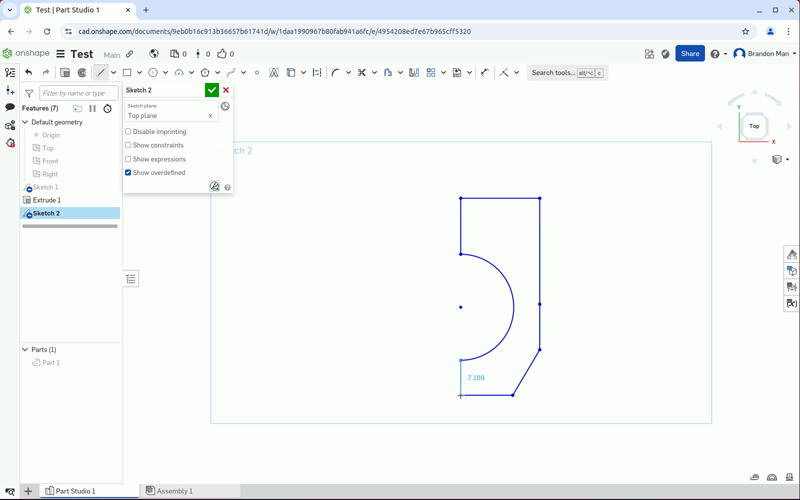
click(460, 395)
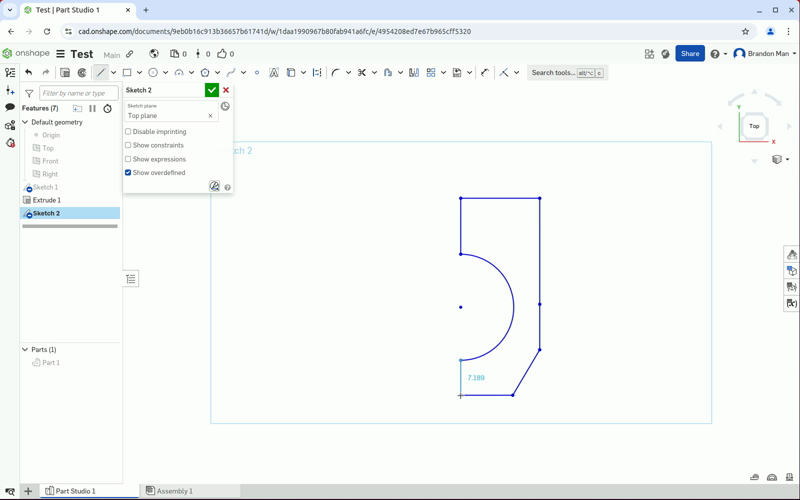
key(esc)
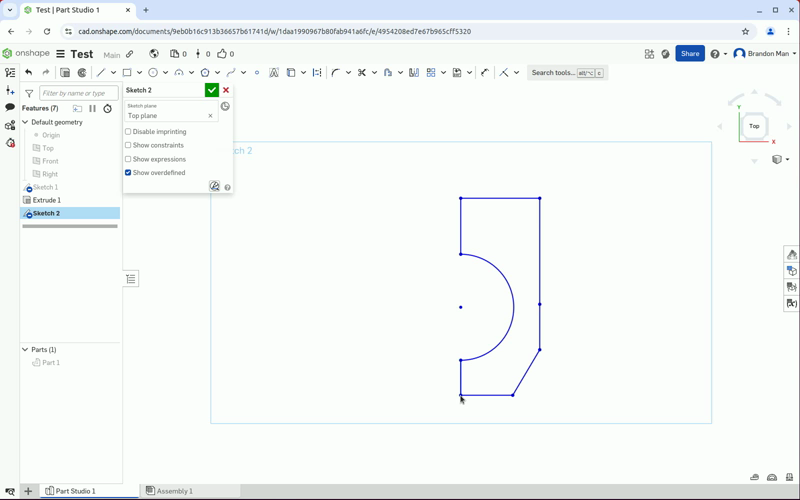
mouse_move(479, 213)
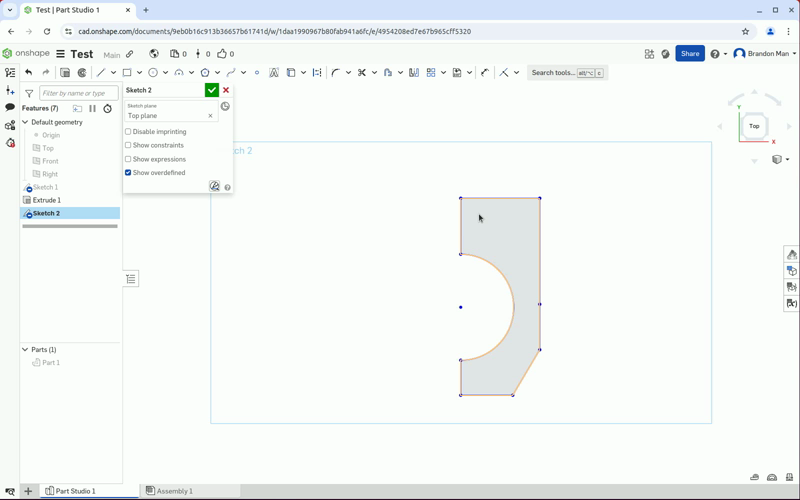
scroll(6)
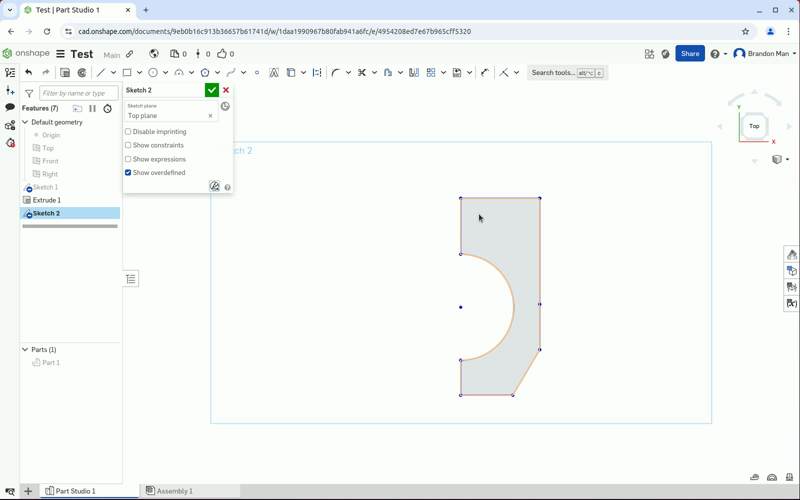
scroll(6)
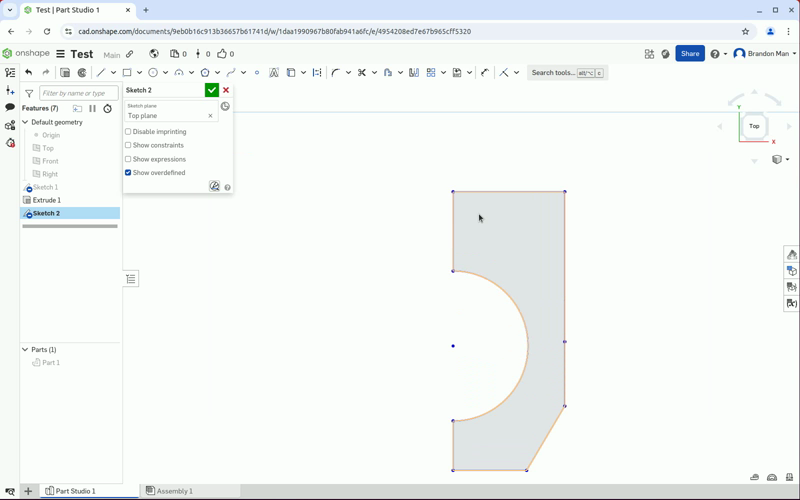
scroll(6)
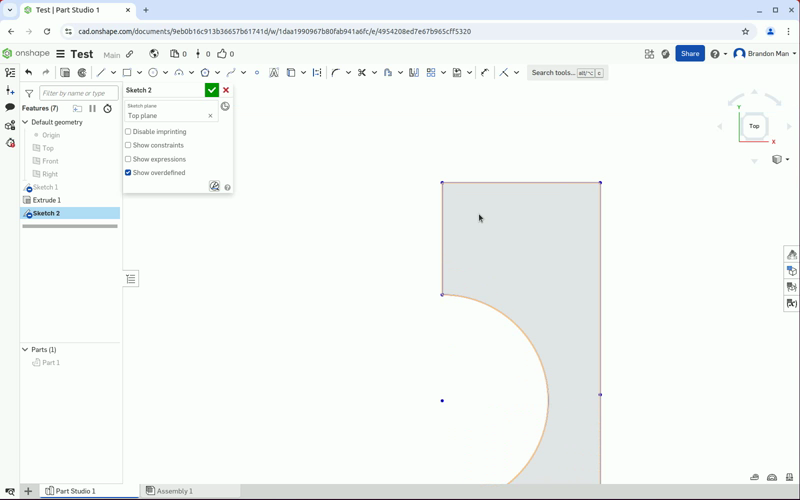
scroll(6)
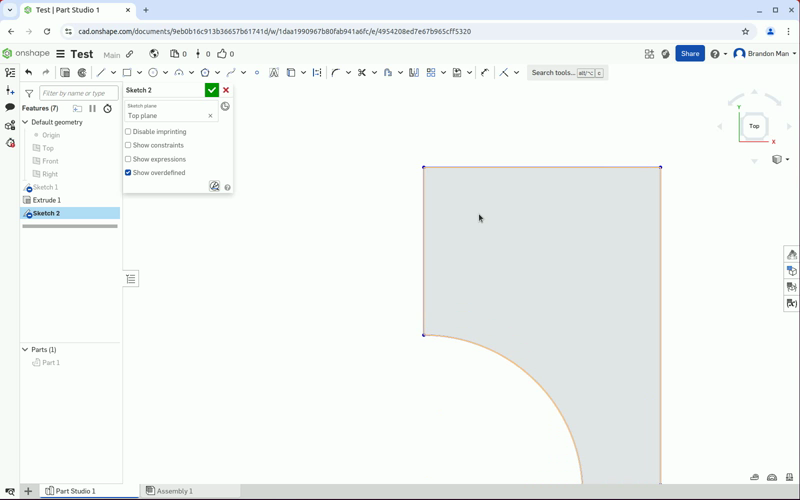
scroll(6)
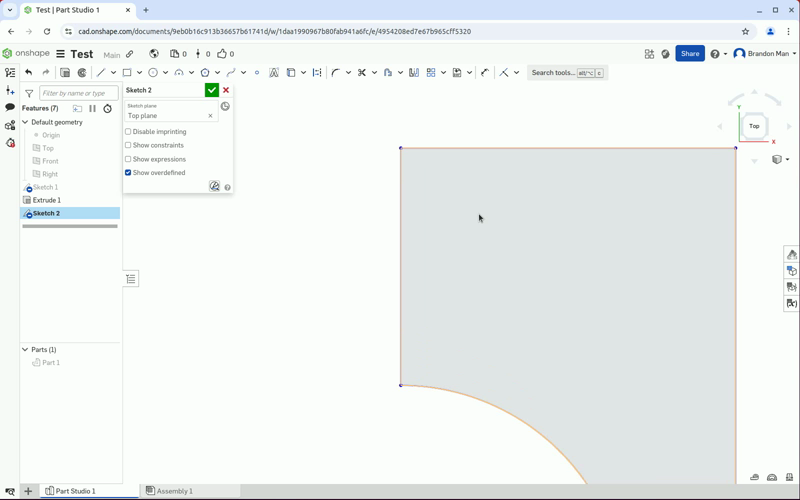
scroll(6)
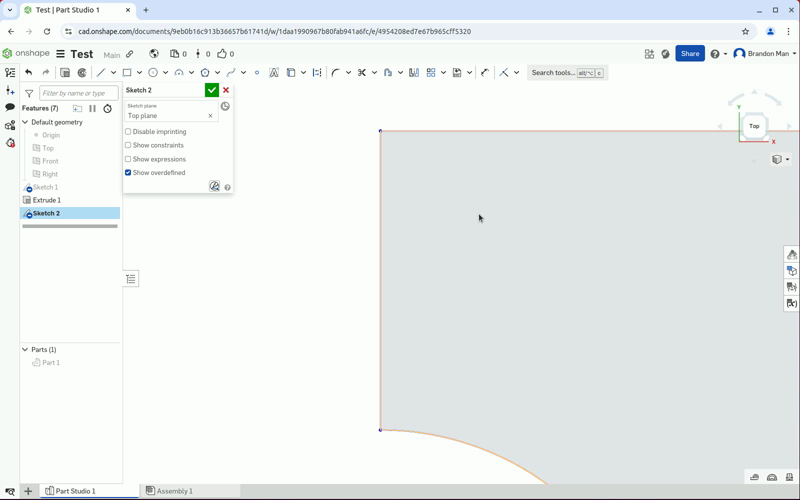
scroll(6)
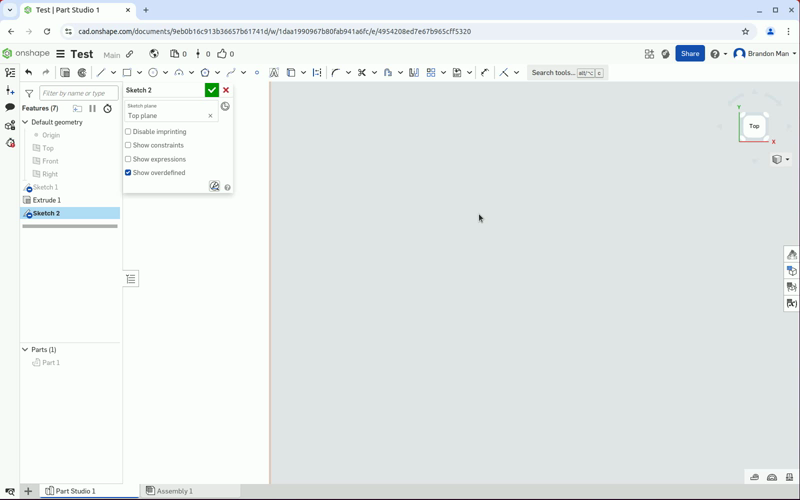
click(479, 213)
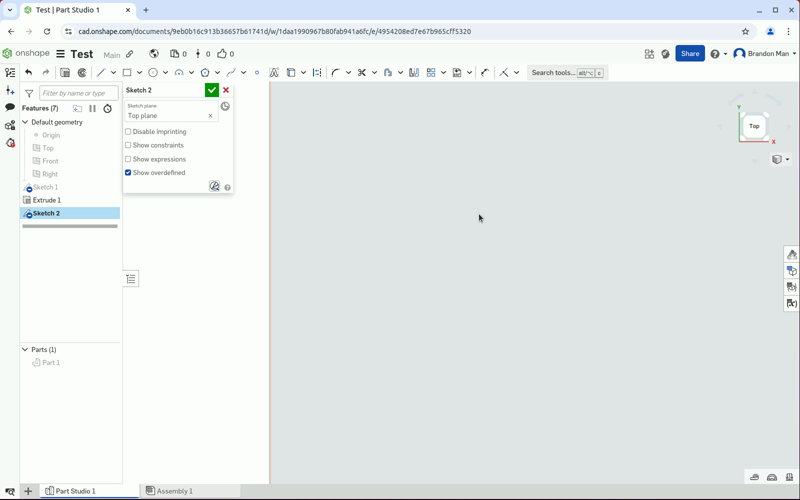
scroll(-6)
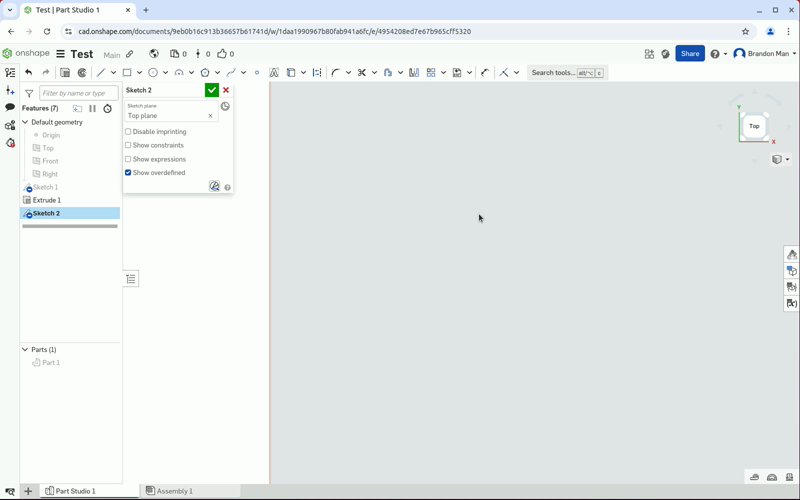
scroll(-6)
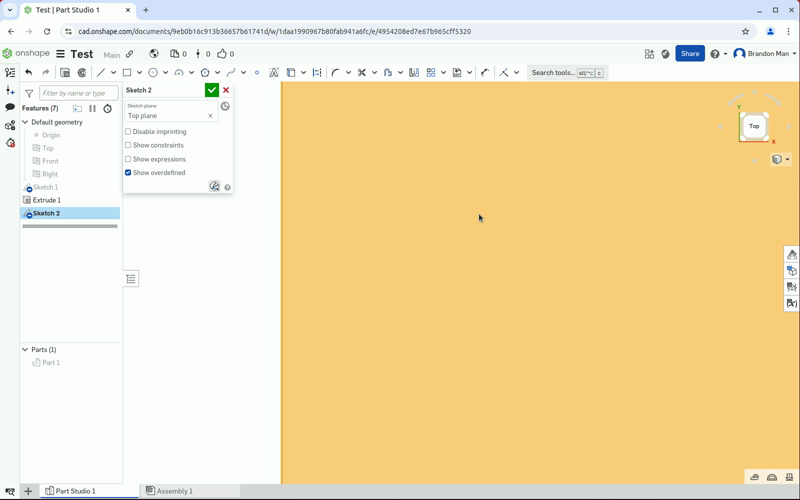
scroll(-6)
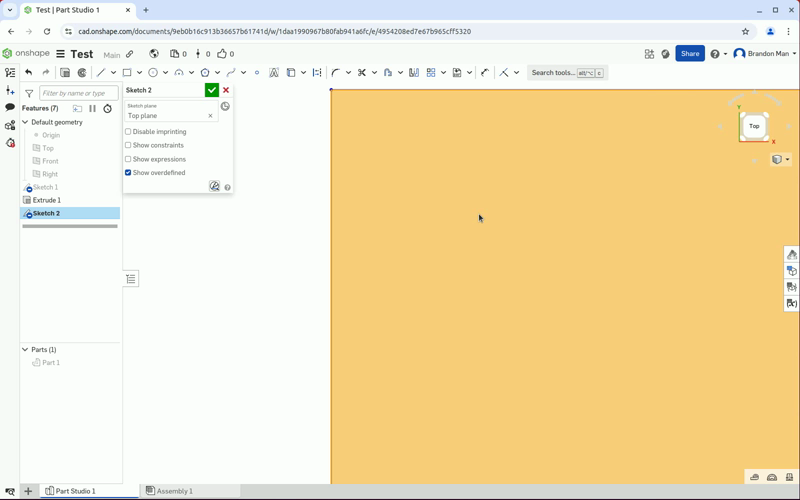
scroll(-6)
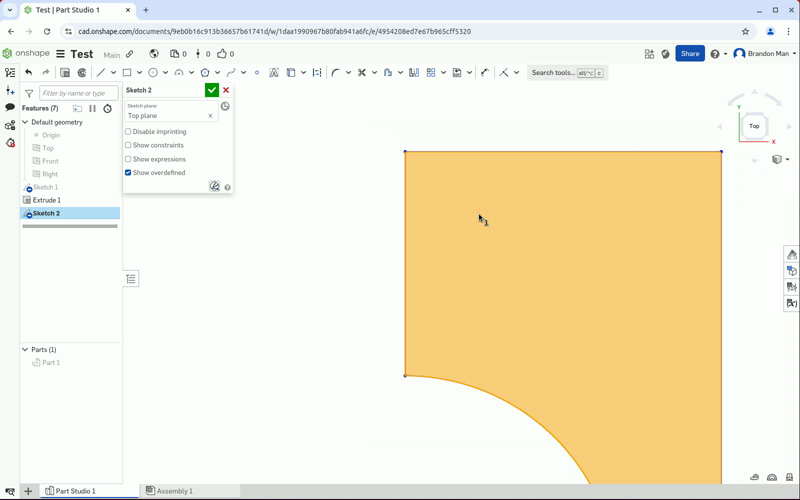
scroll(-6)
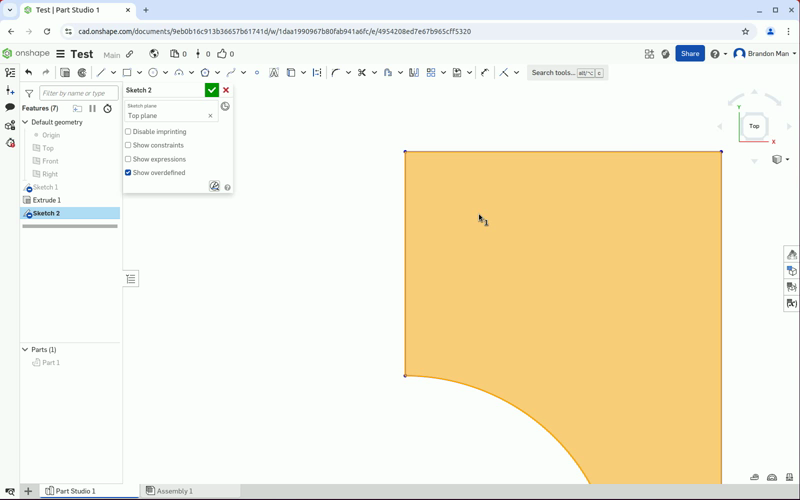
scroll(-6)
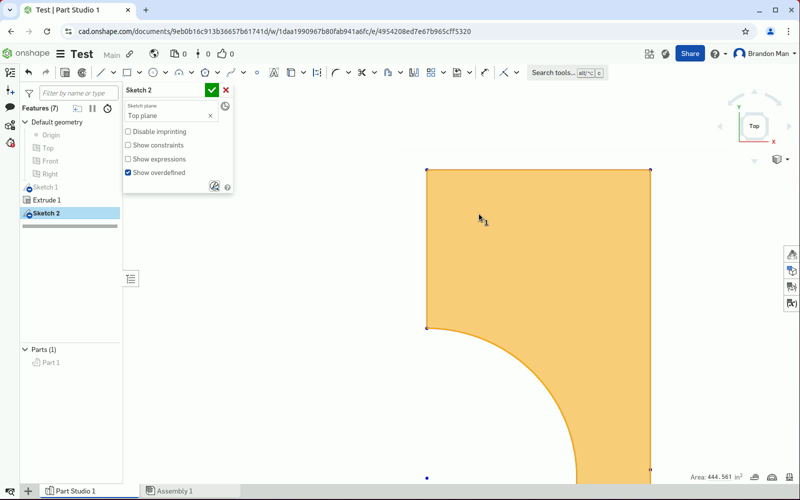
scroll(-6)
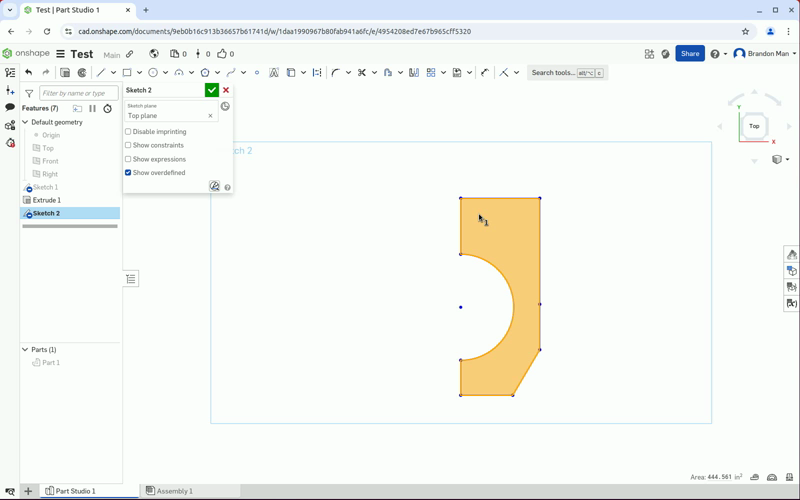
mouse_move(73, 352)
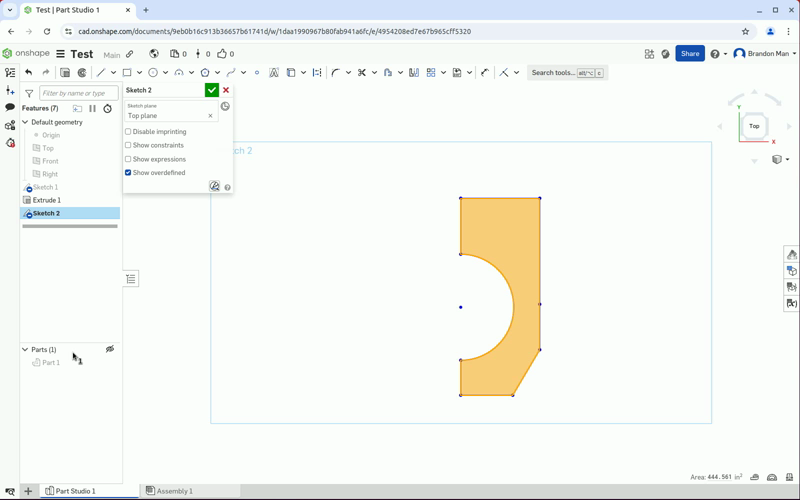
key(shift+y)
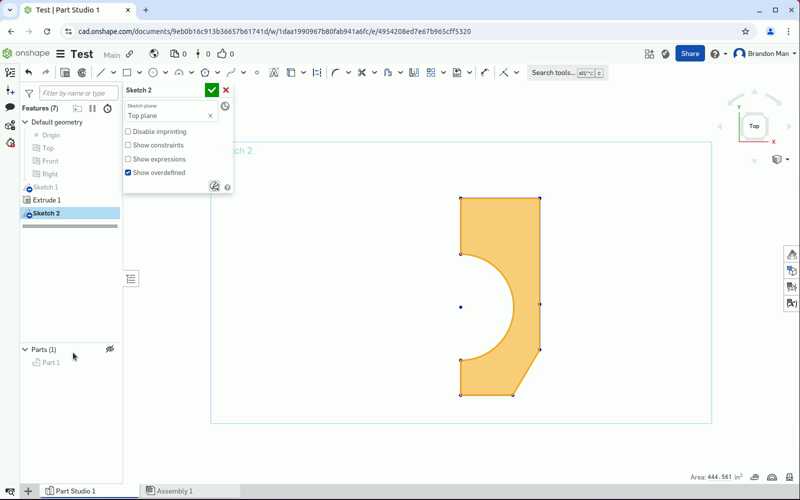
key(shift+e)
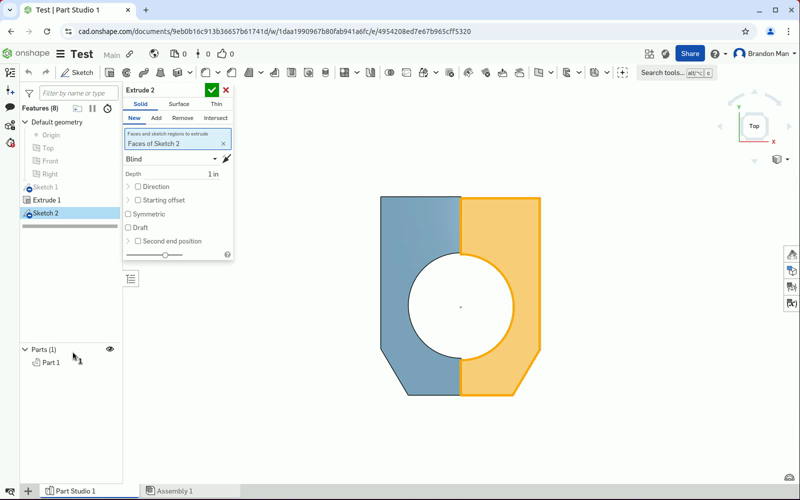
mouse_move(143, 106)
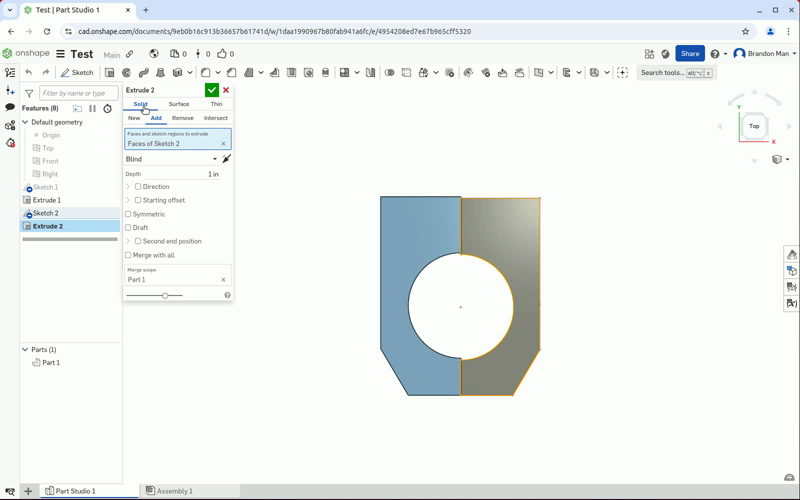
click(143, 106)
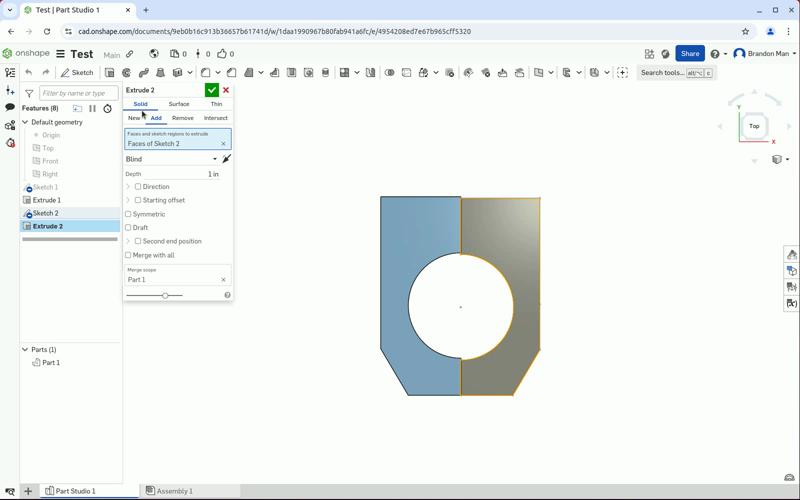
mouse_move(137, 120)
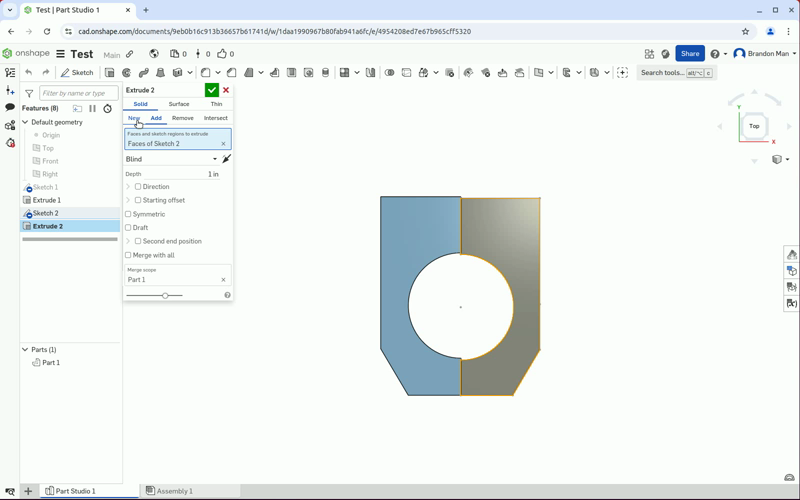
click(137, 120)
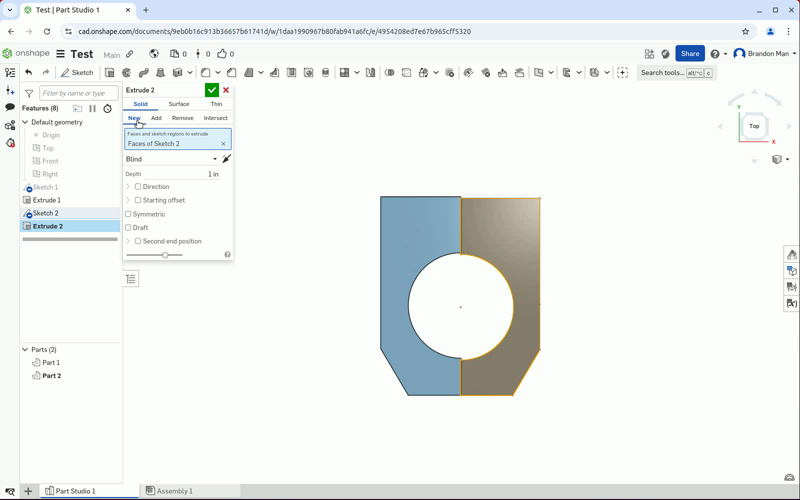
key(tab, 4)
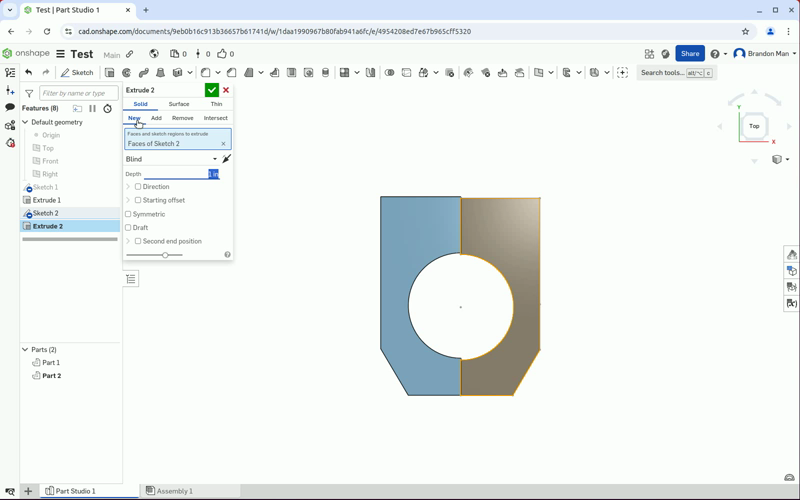
text(2.648)
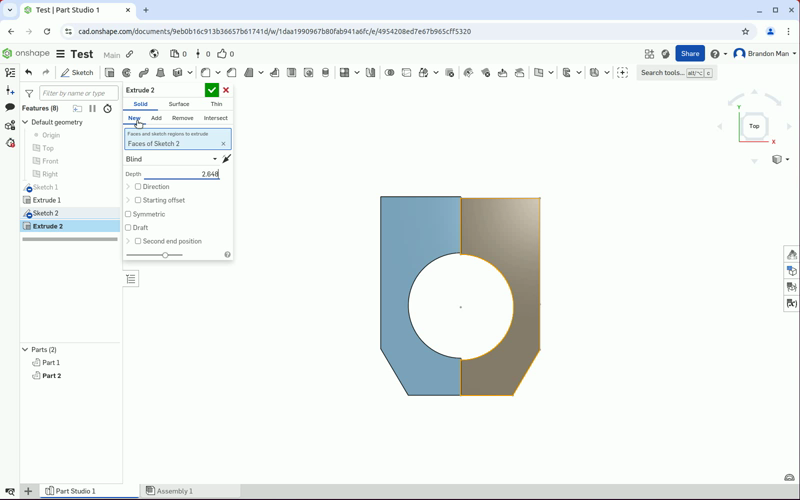
key(enter)
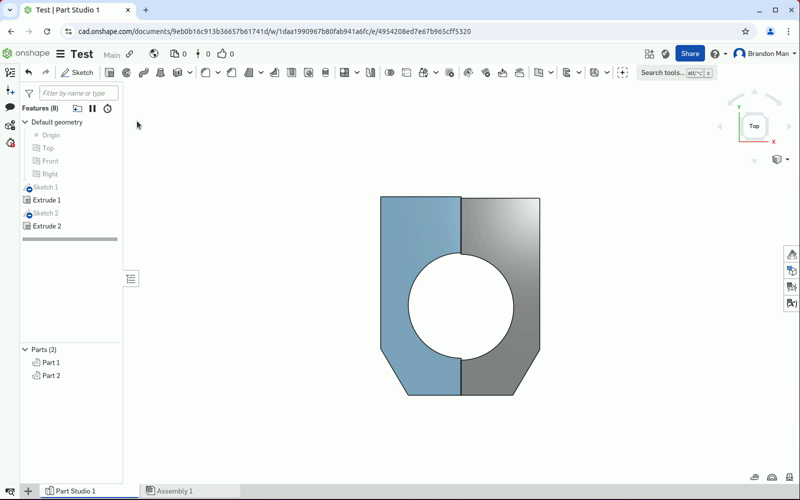
key(shift+h)
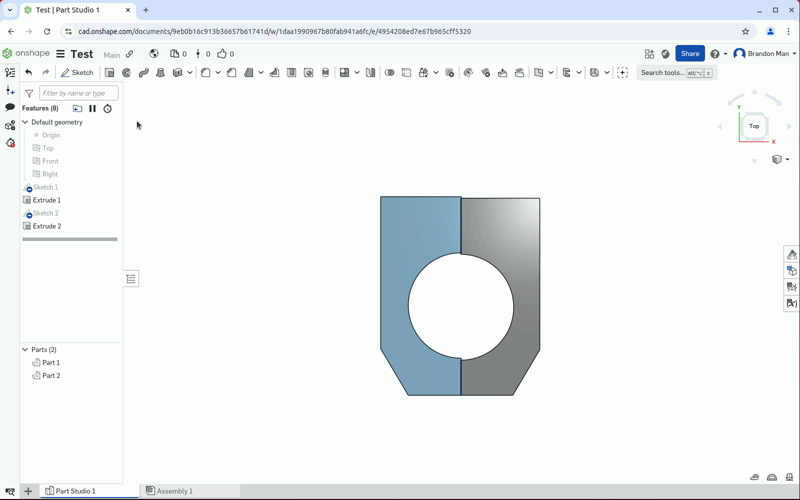
key(shift+h)
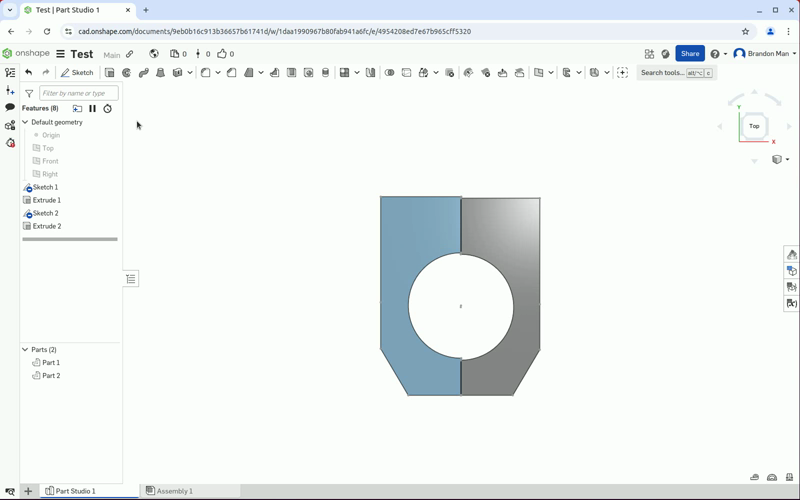
key(shift+7)
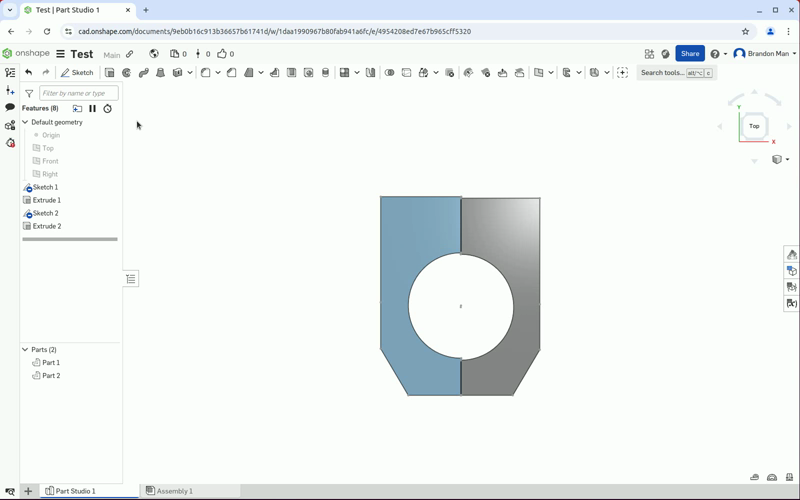
key(up, 3)
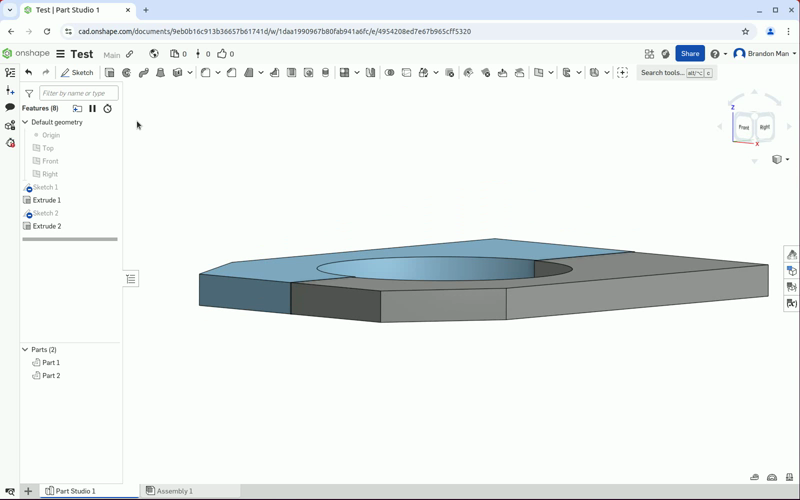
key(left, 3)
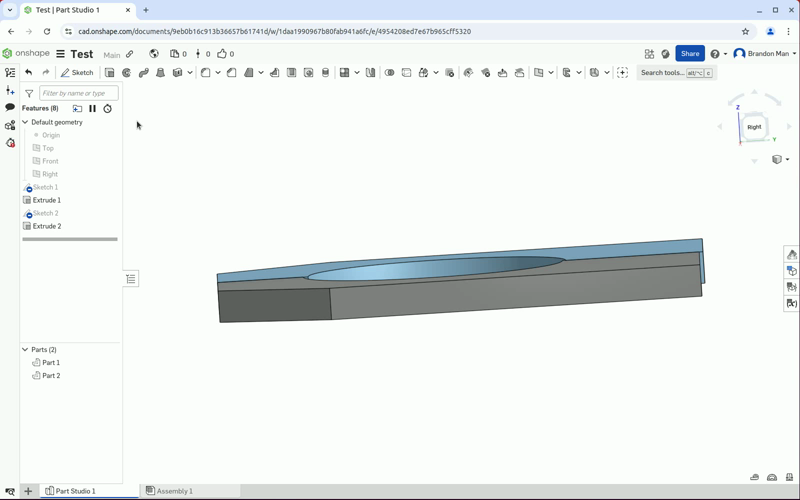
key(right, 3)
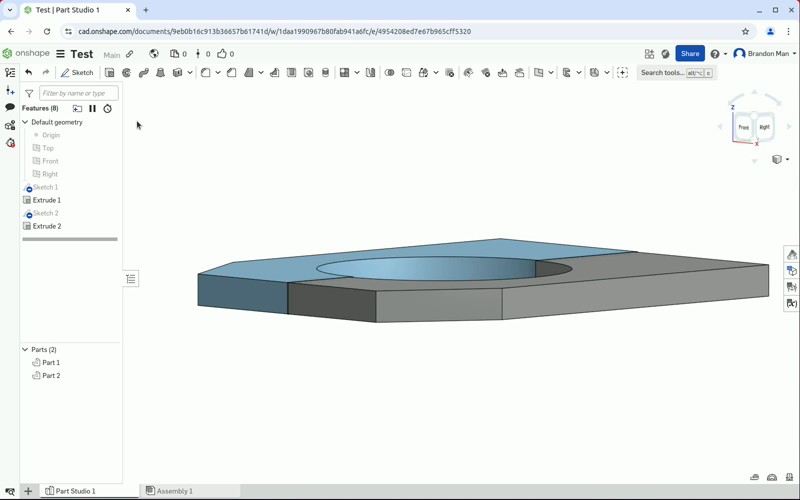
key(down, 3)
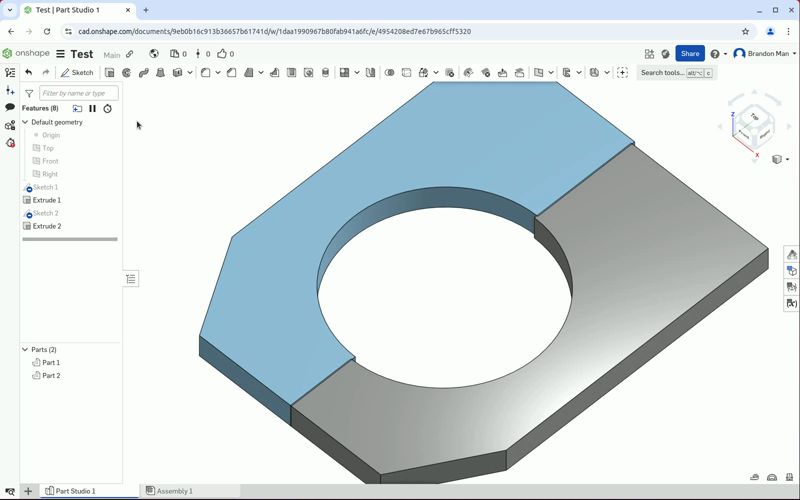
mouse_move(73, 189)
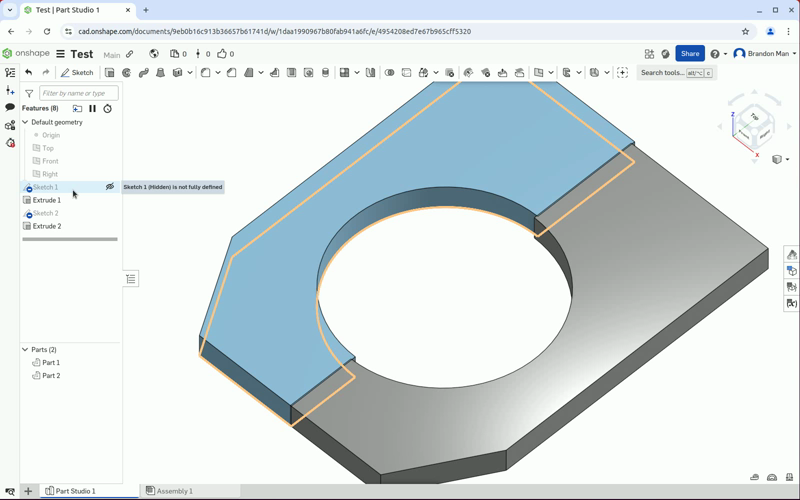
click(73, 189)